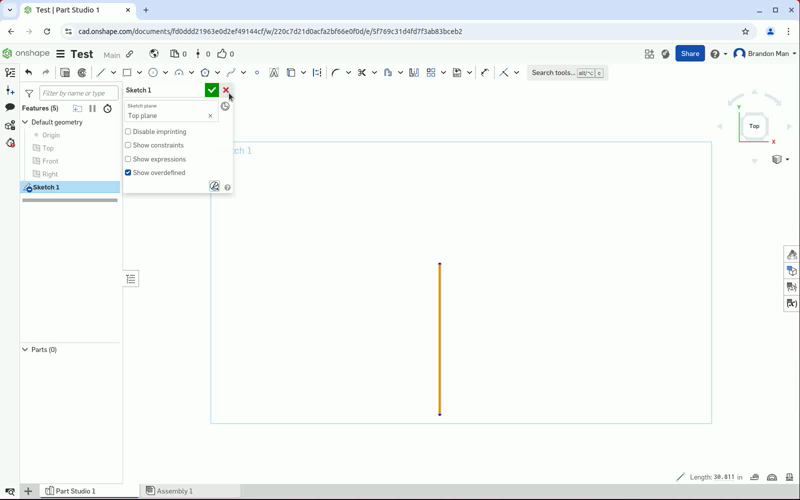
key(shift+h)
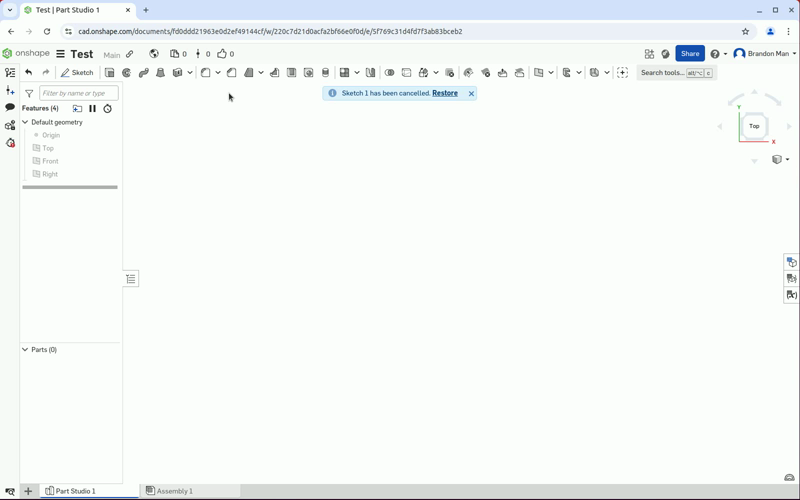
mouse_move(73, 352)
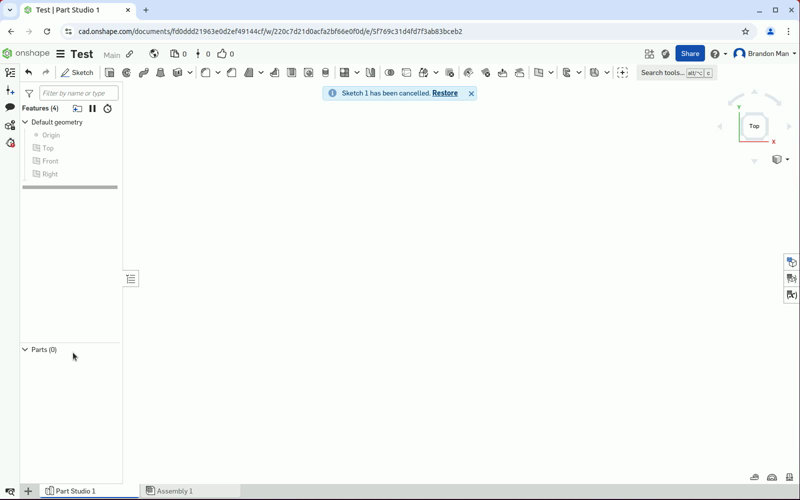
key(y)
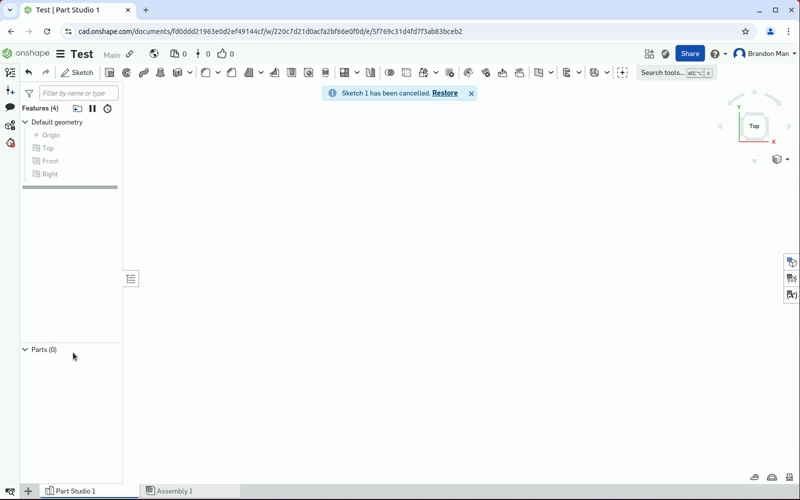
key(shift+p)
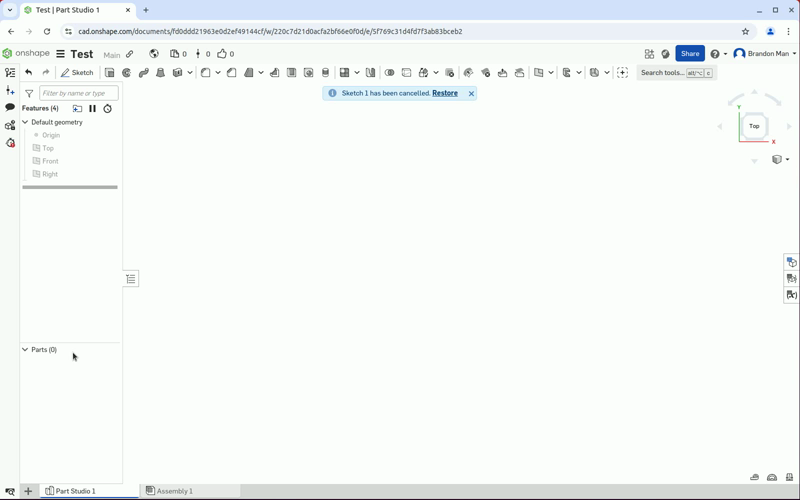
key(space)
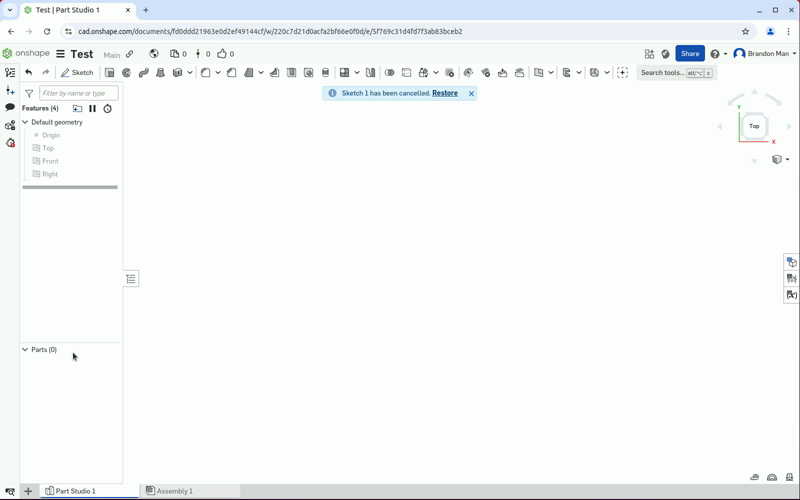
key_down(shift)
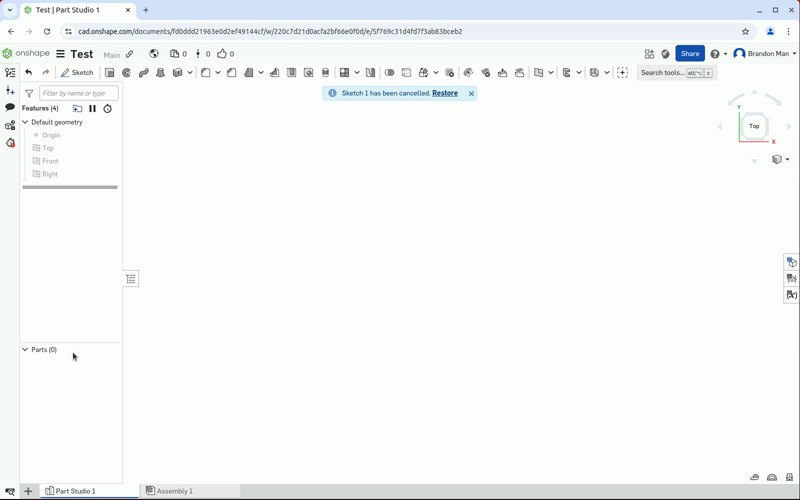
key(up)
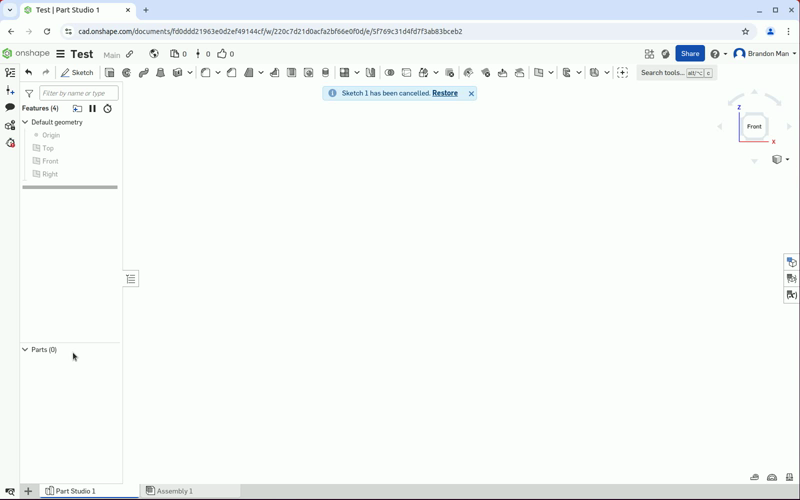
key_up(shift)
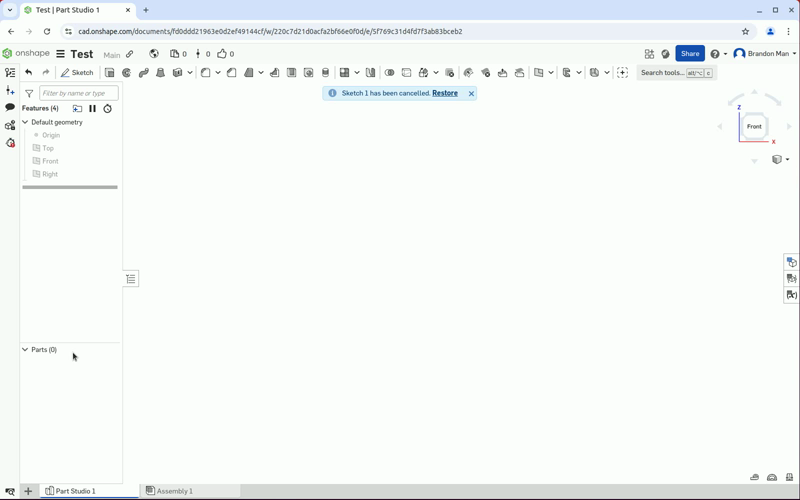
mouse_move(73, 352)
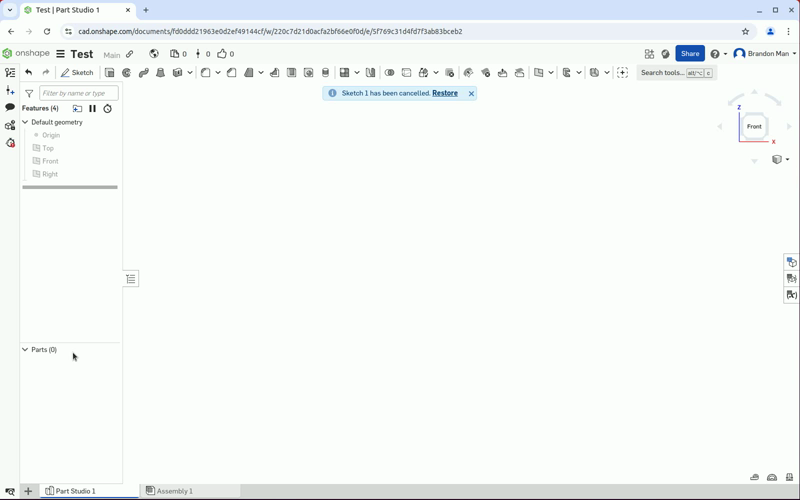
key(shift+y)
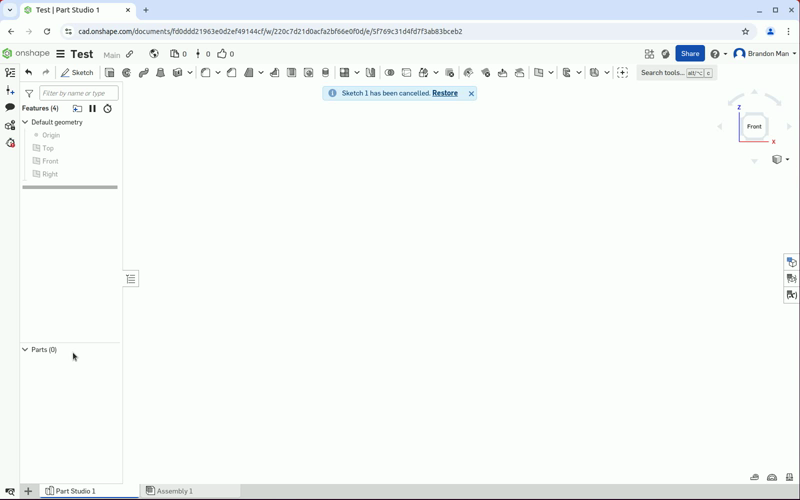
key(shift+s)
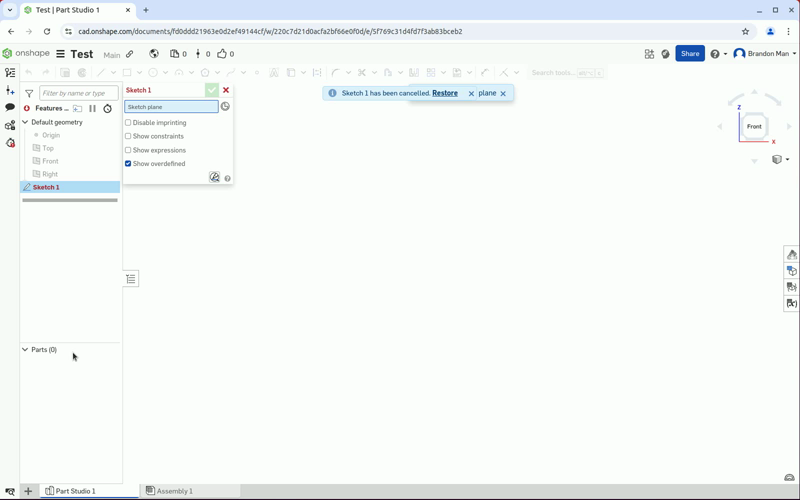
mouse_move(73, 163)
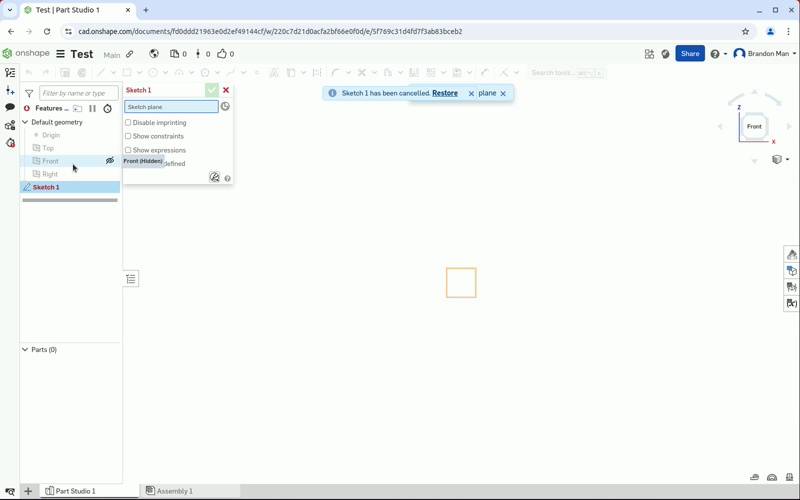
click(73, 163)
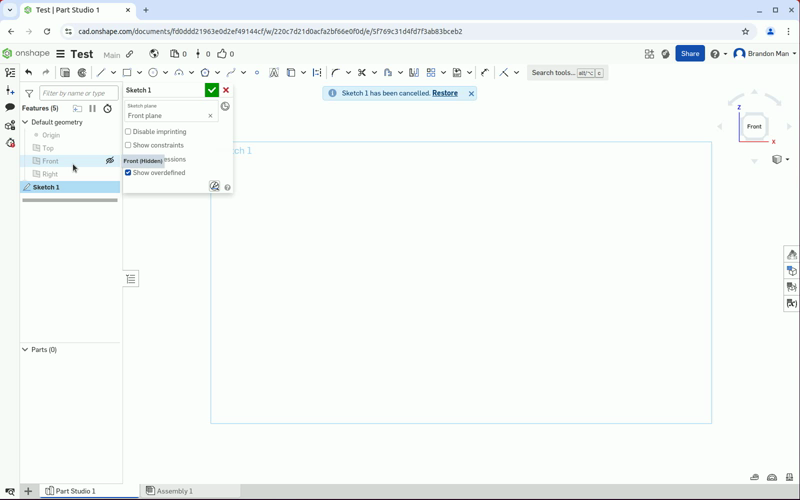
mouse_move(73, 352)
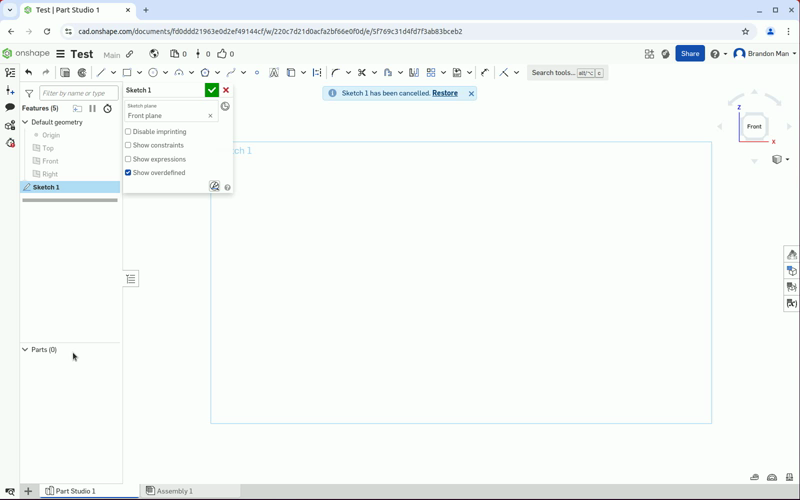
key(y)
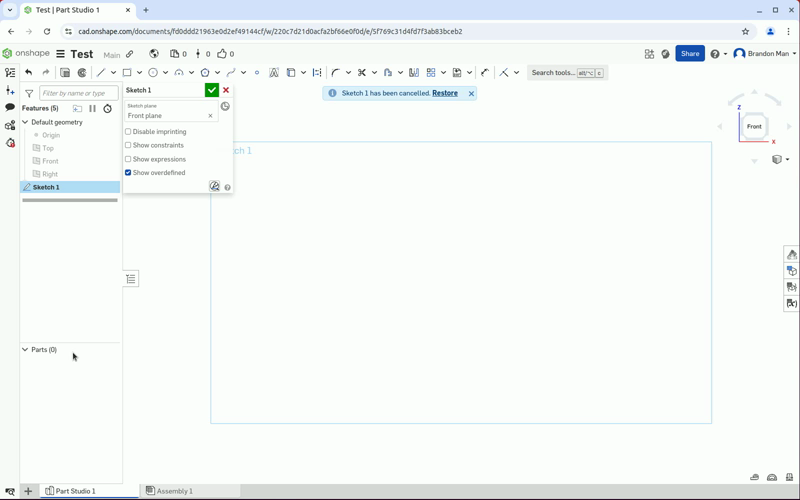
key(l)
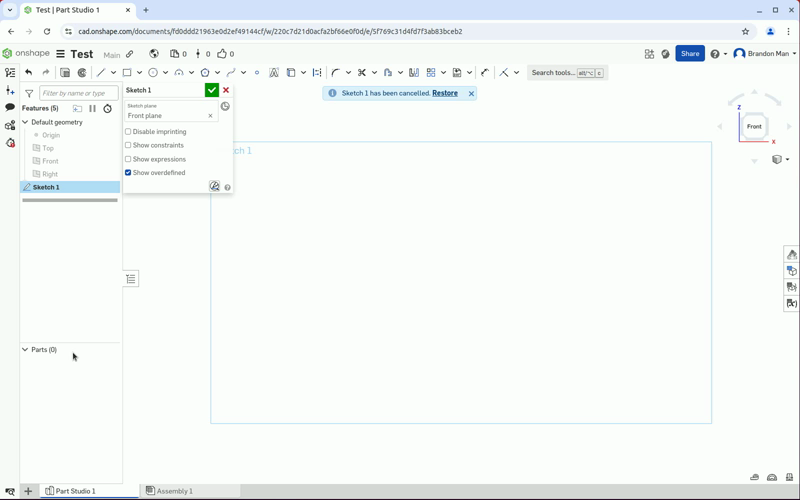
key_down(shift)
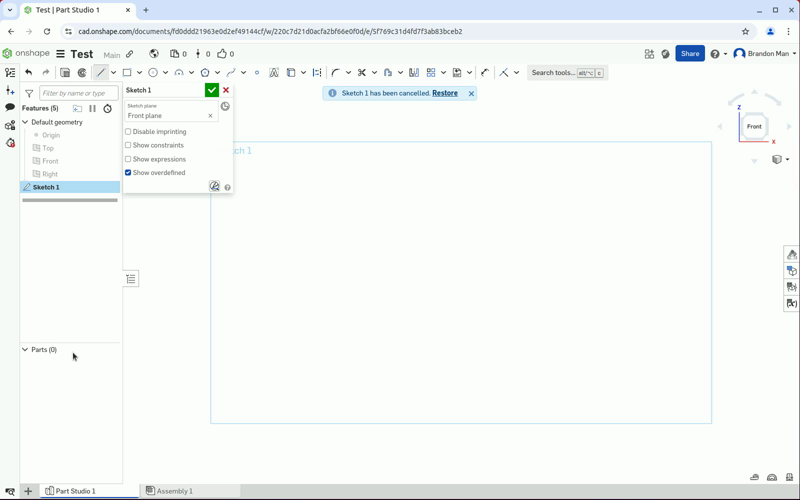
mouse_move(366, 197)
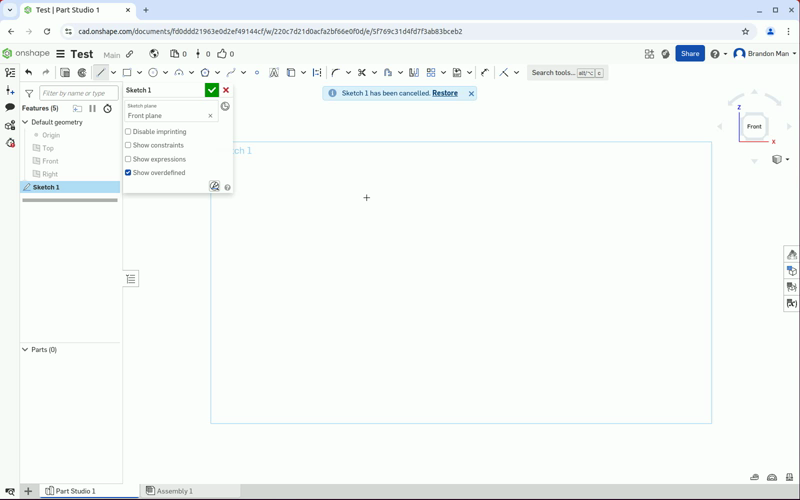
click(366, 197)
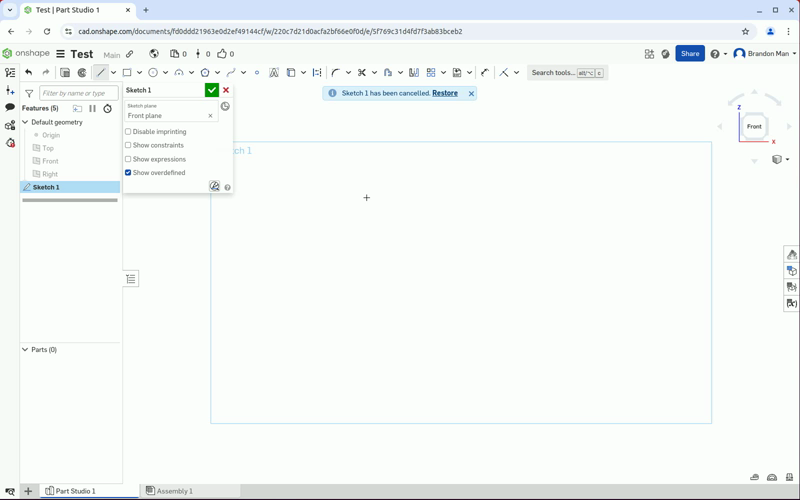
key_up(shift)
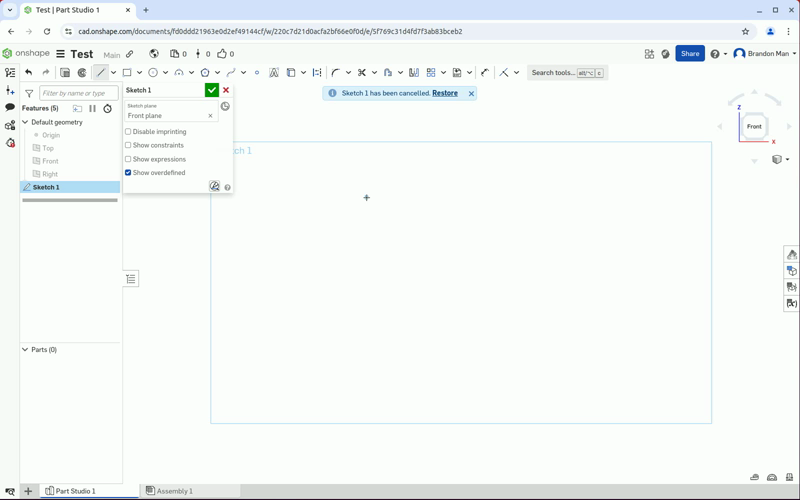
key_down(shift)
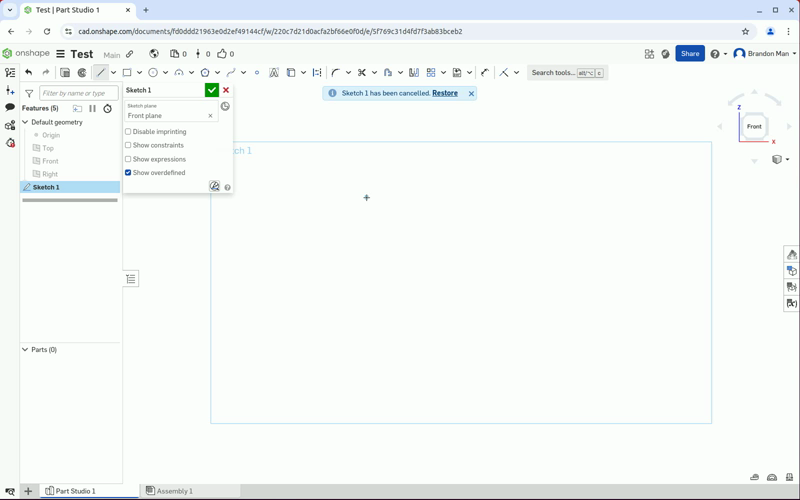
mouse_move(396, 197)
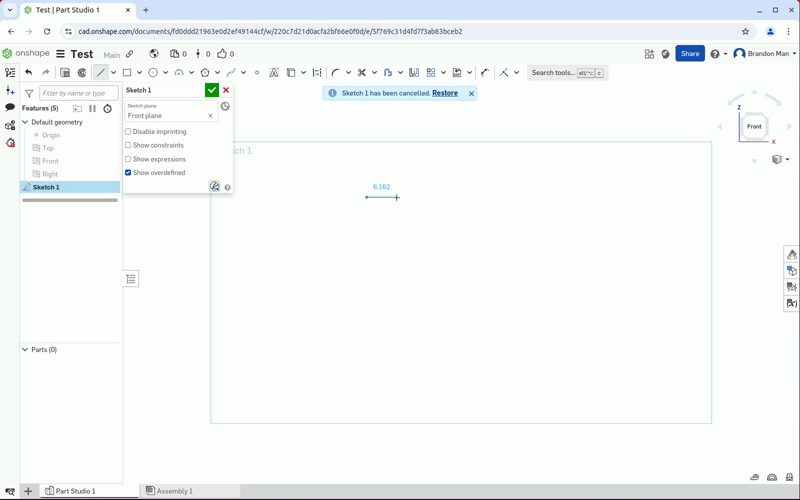
mouse_move(375, 243)
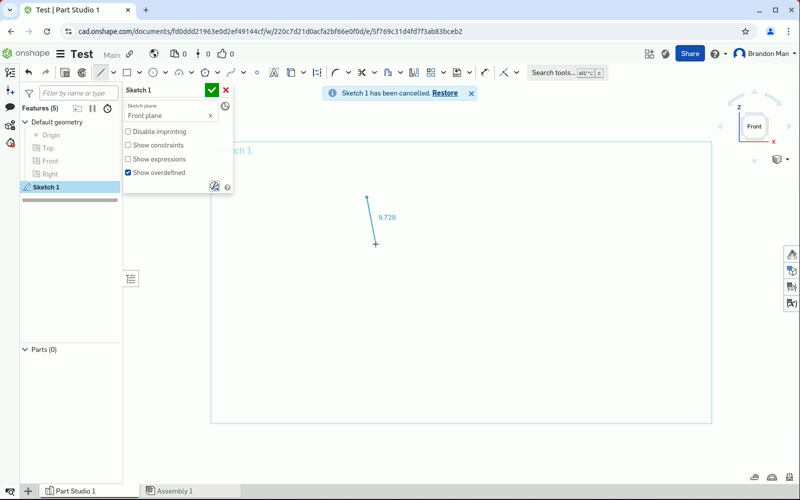
click(375, 243)
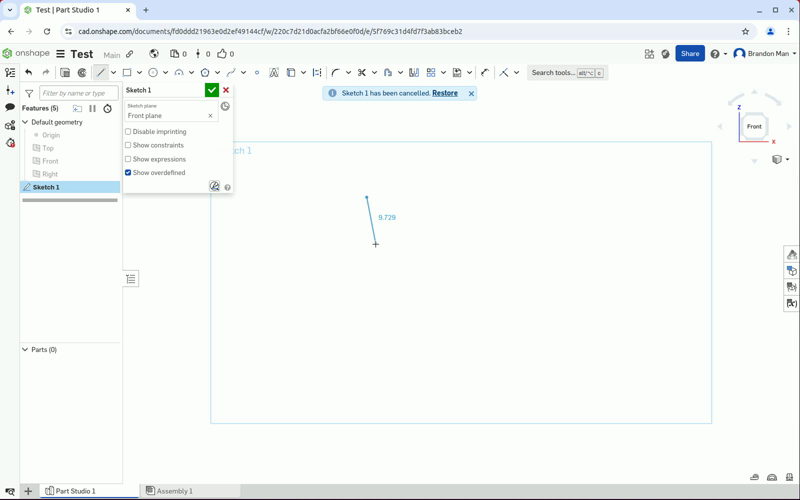
key_up(shift)
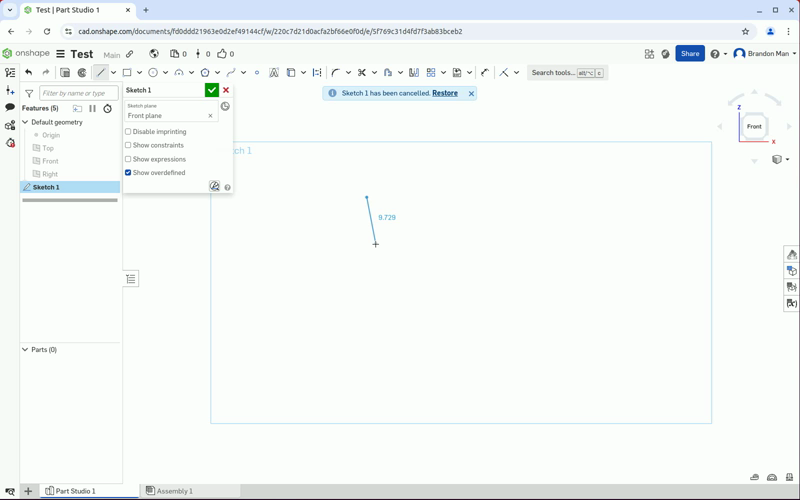
key_down(shift)
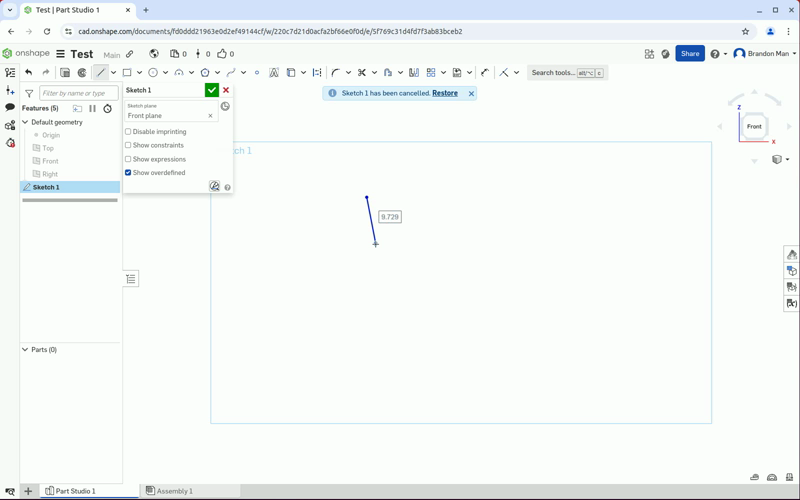
mouse_move(405, 243)
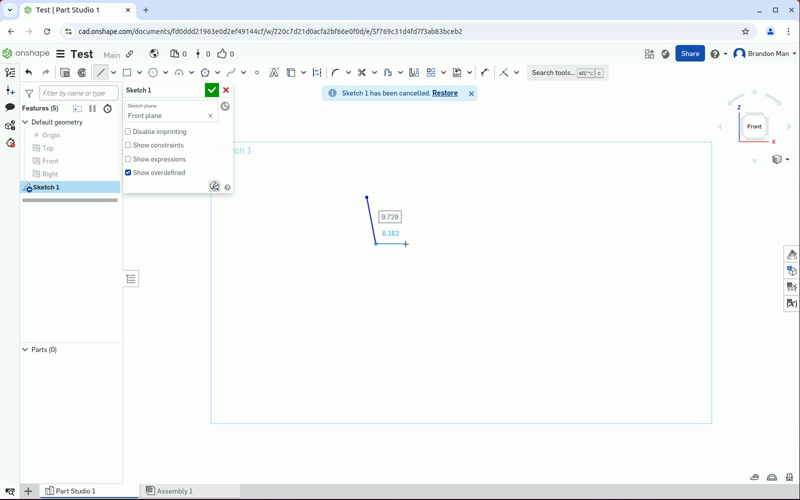
mouse_move(375, 197)
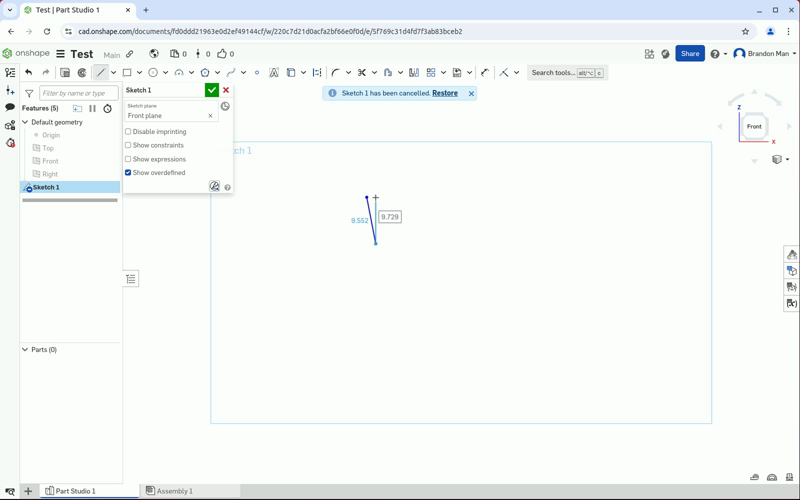
click(375, 197)
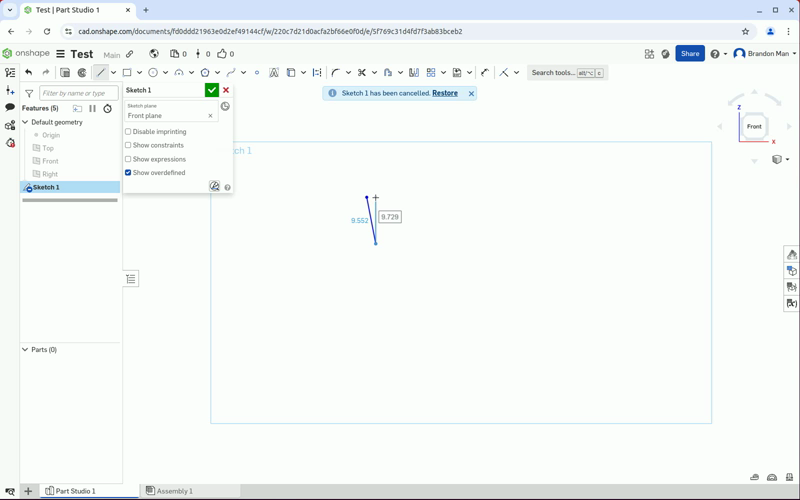
key_up(shift)
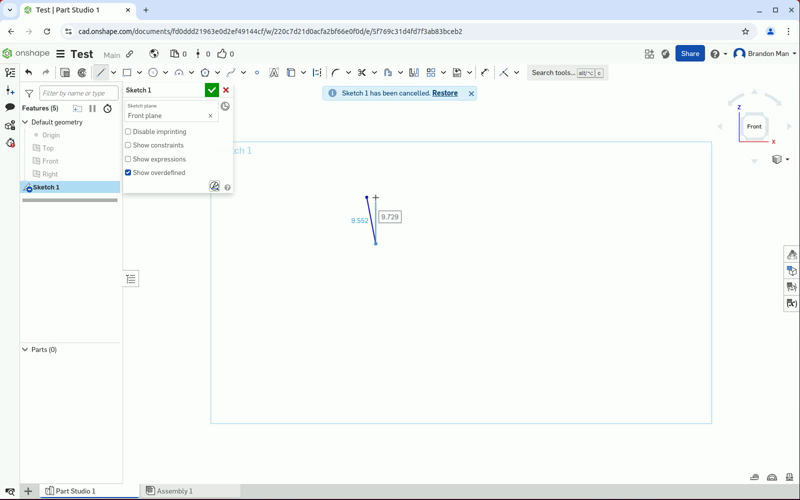
mouse_move(405, 197)
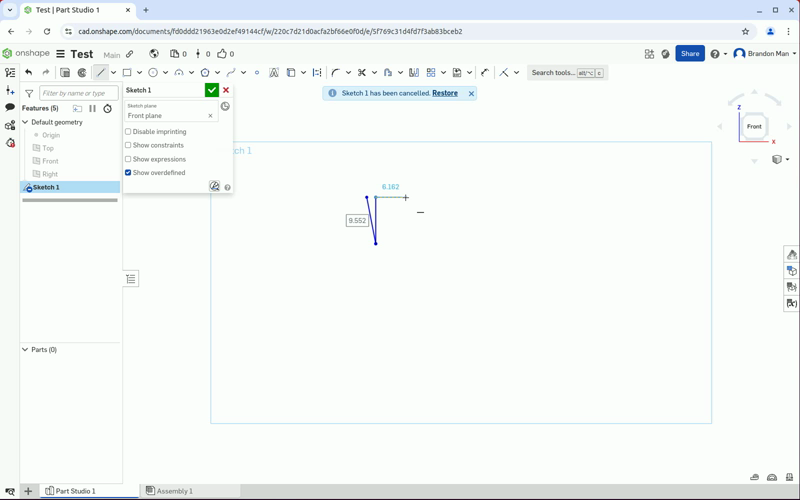
key_down(shift)
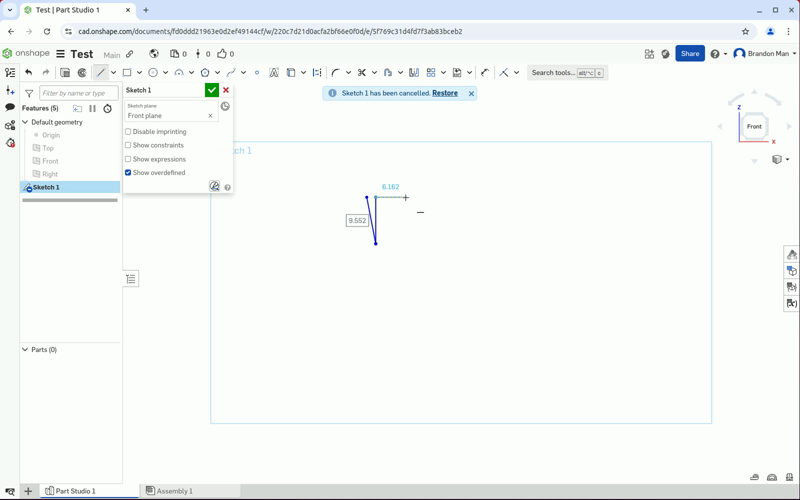
mouse_move(366, 197)
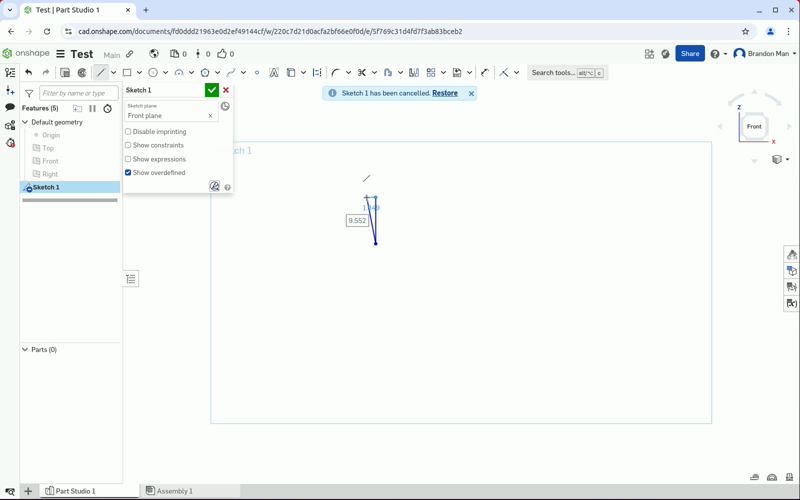
key_up(shift)
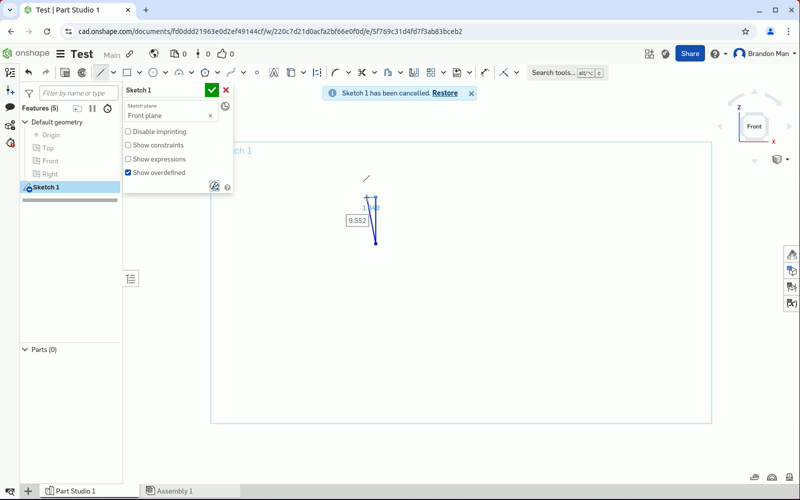
click(366, 197)
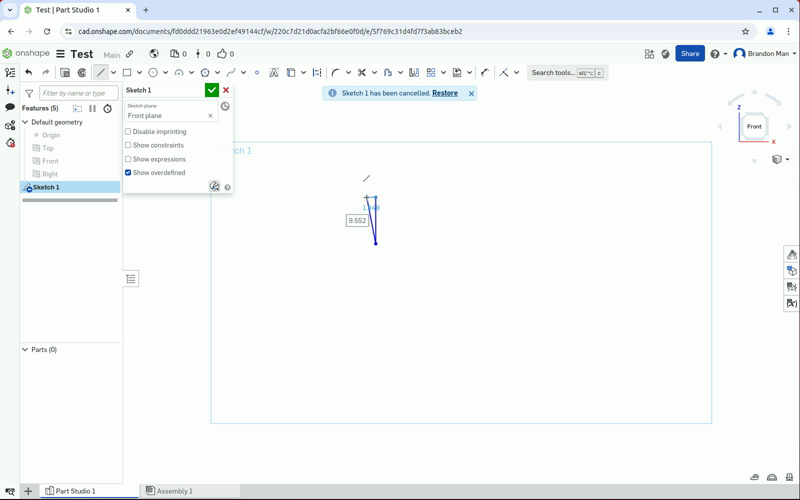
key(esc)
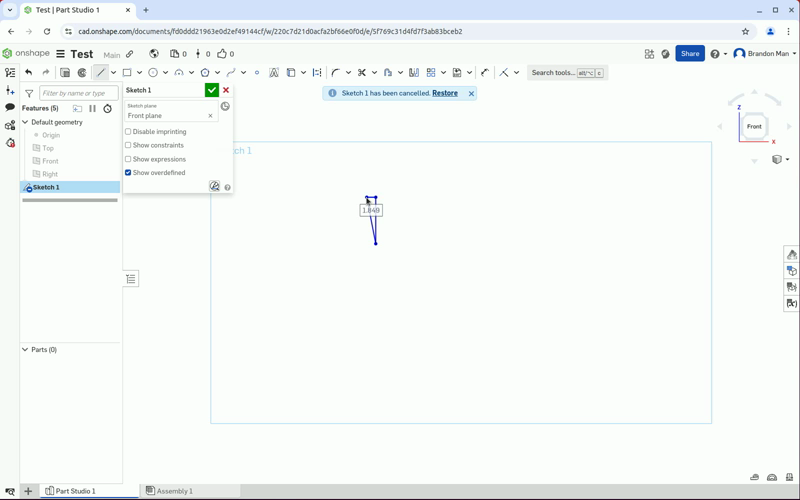
mouse_move(373, 204)
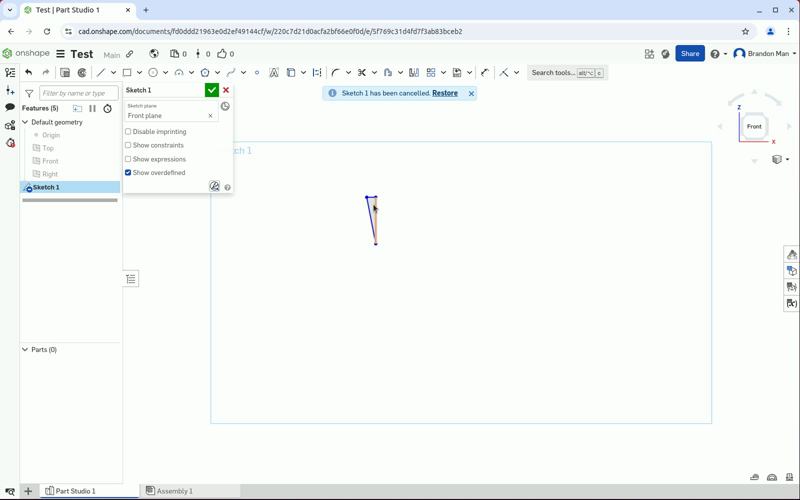
scroll(6)
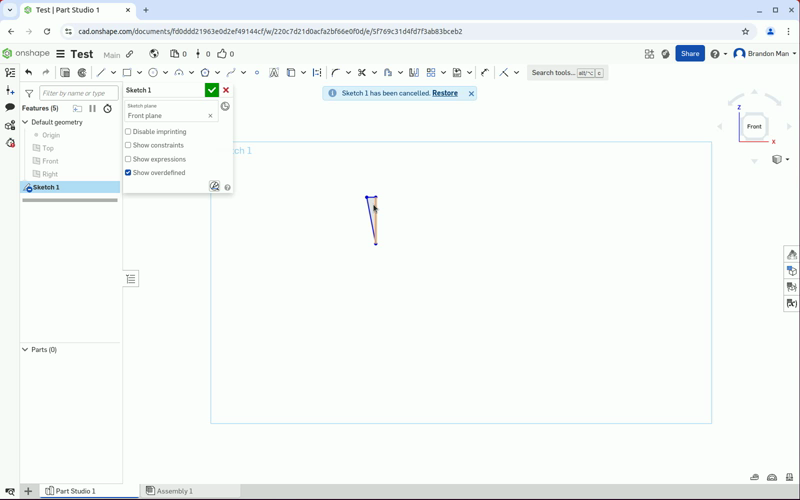
scroll(6)
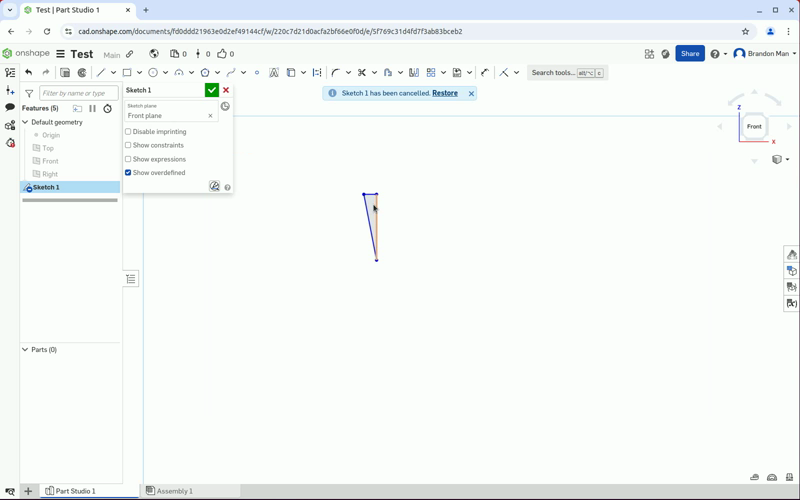
scroll(6)
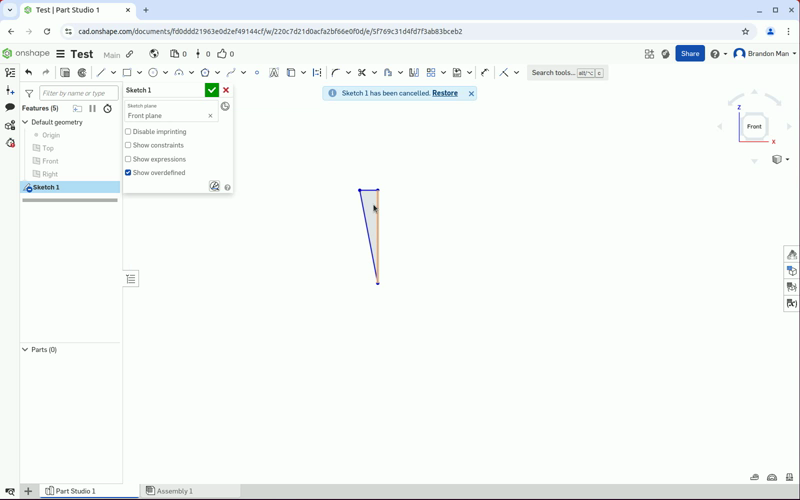
scroll(6)
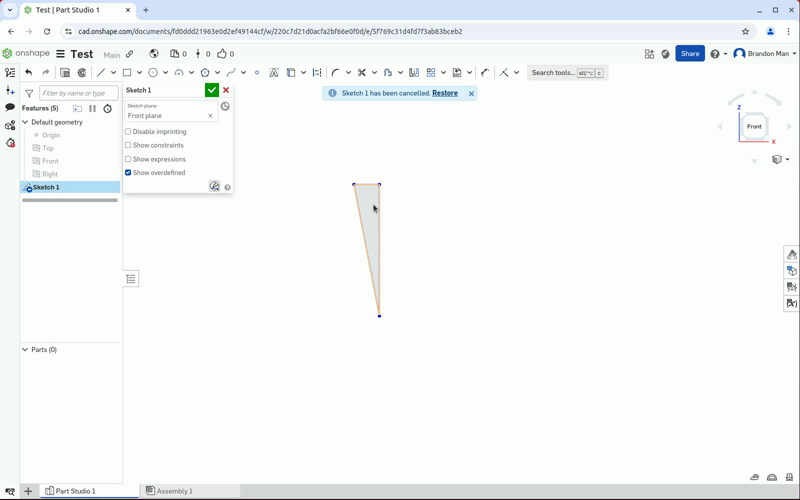
scroll(6)
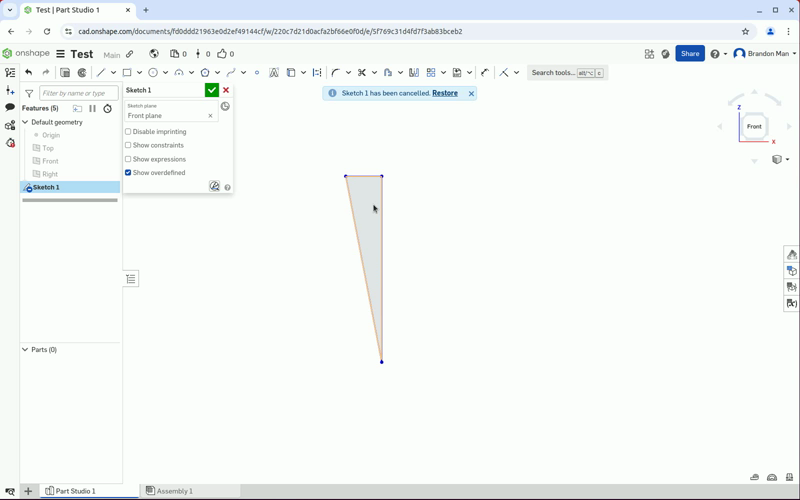
scroll(6)
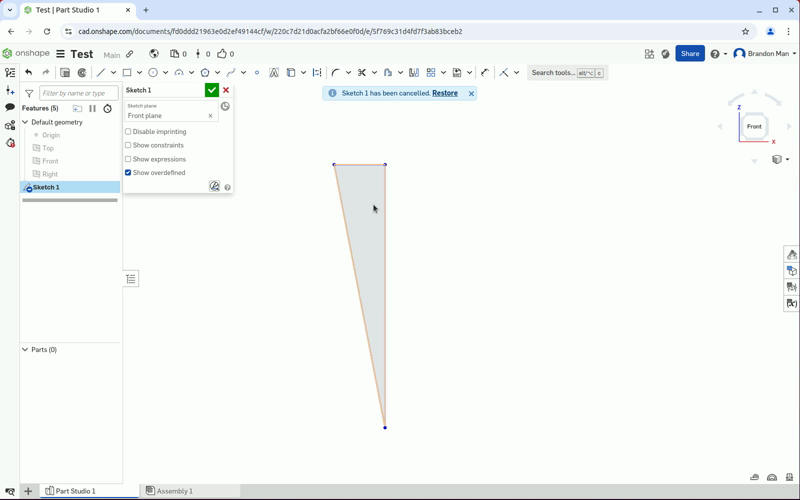
scroll(6)
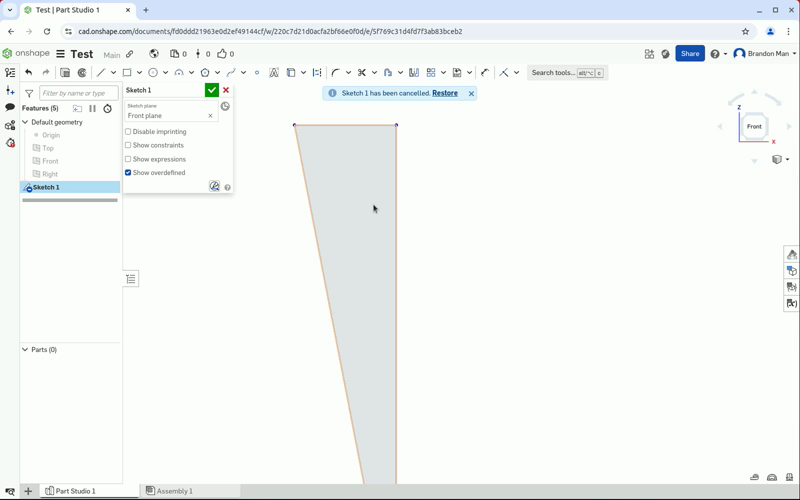
click(373, 204)
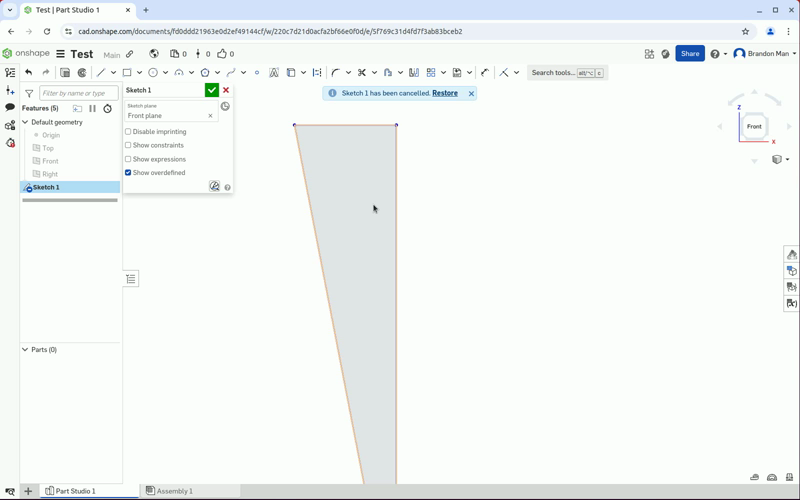
scroll(-6)
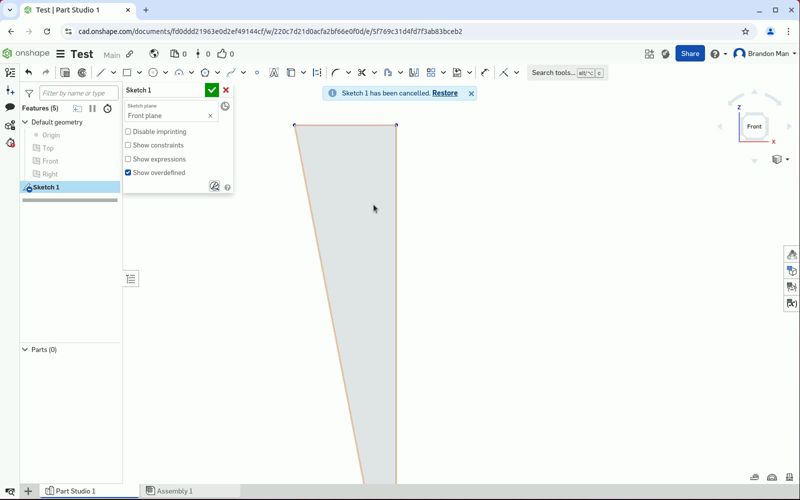
scroll(-6)
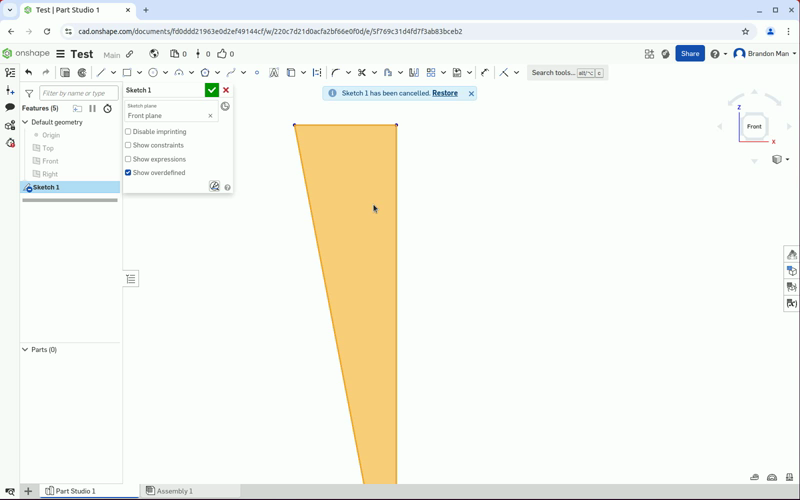
scroll(-6)
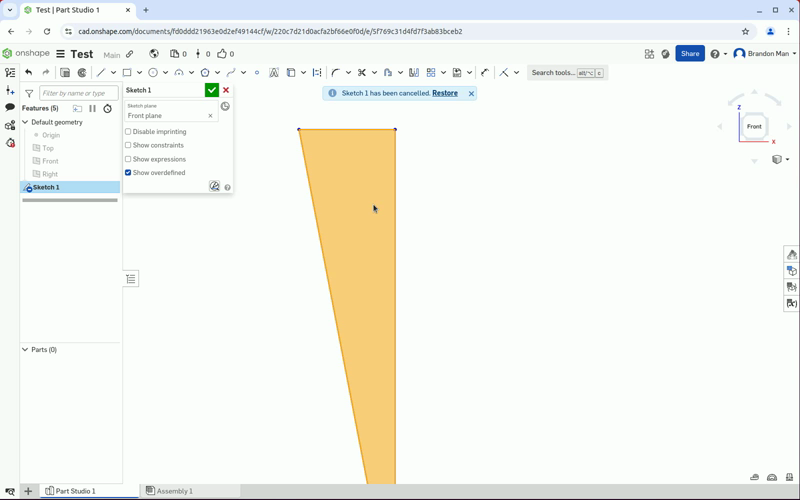
scroll(-6)
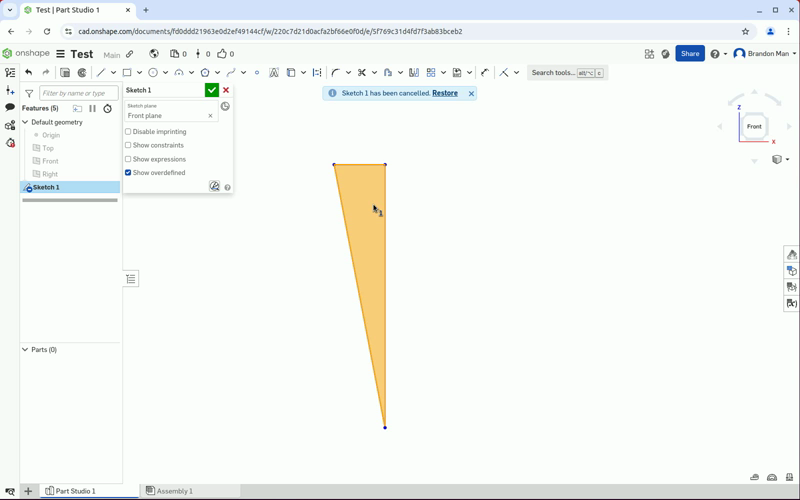
scroll(-6)
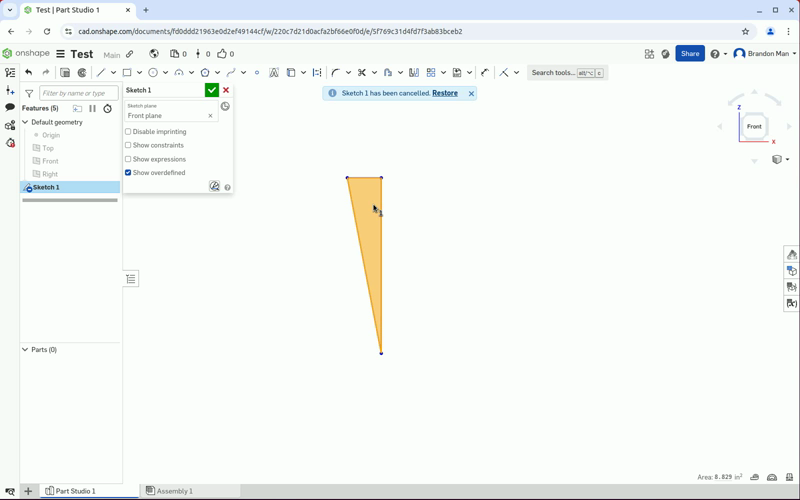
scroll(-6)
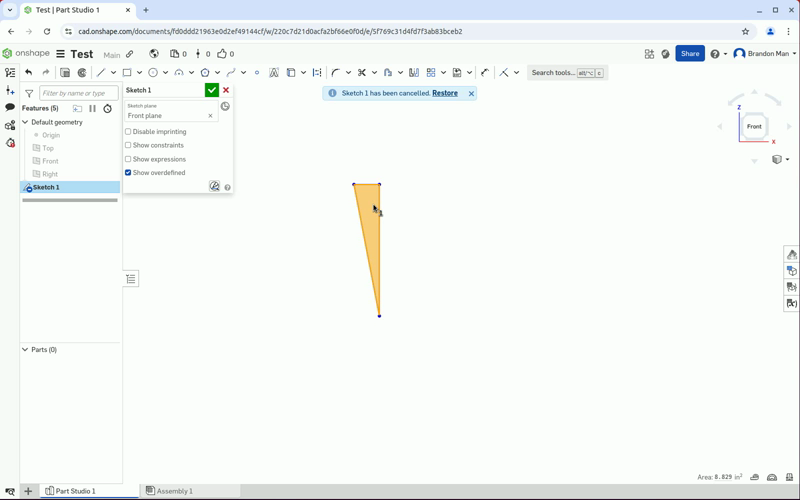
scroll(-6)
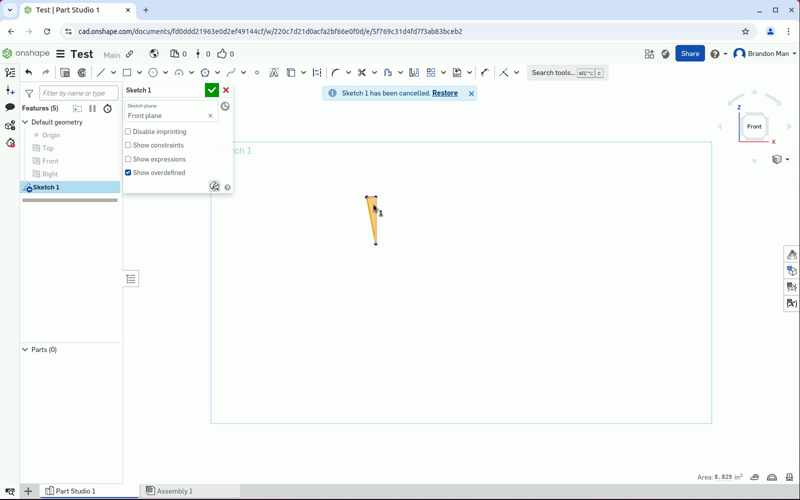
mouse_move(73, 352)
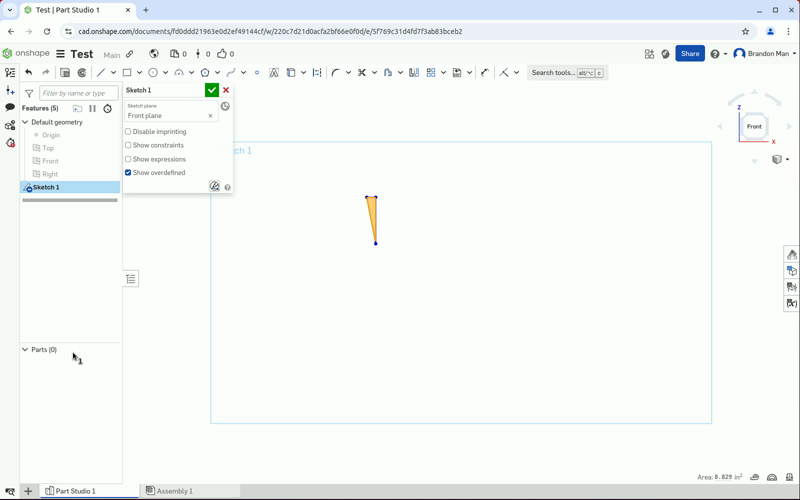
key(shift+y)
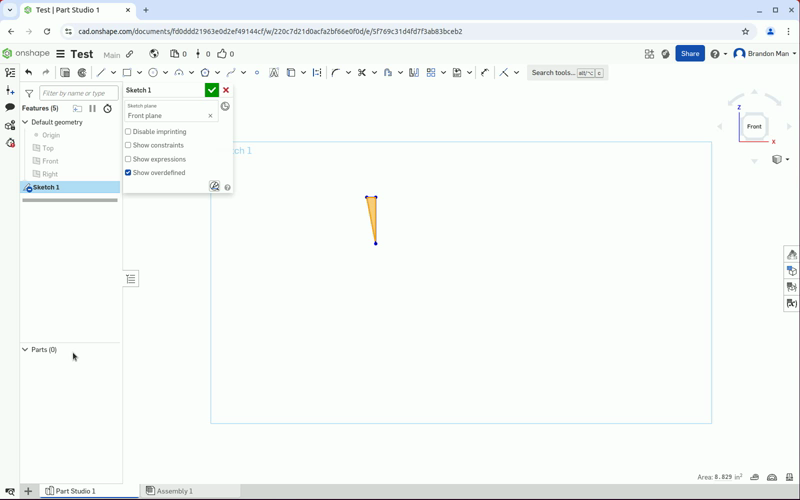
key(shift+e)
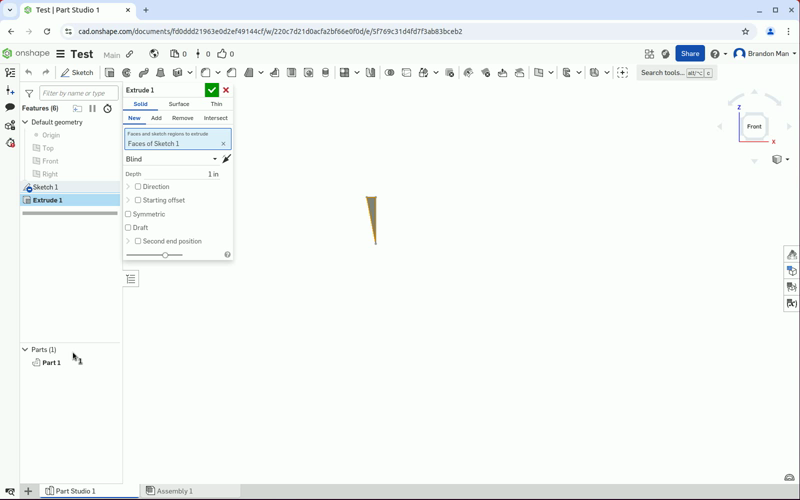
mouse_move(143, 106)
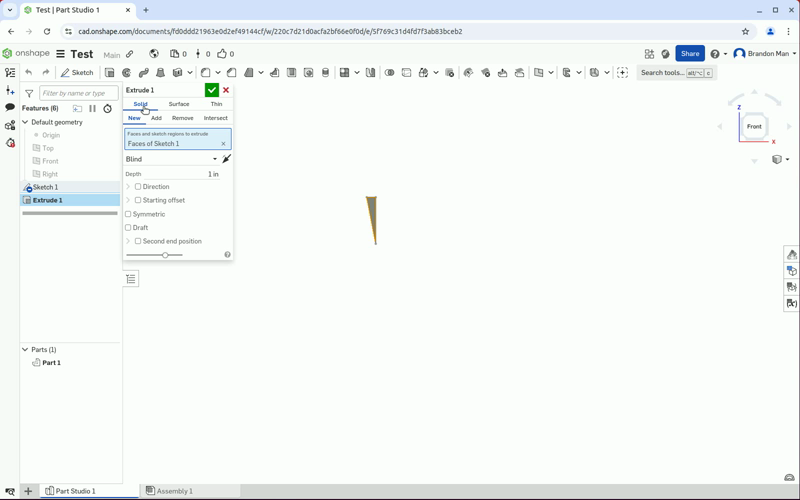
click(143, 106)
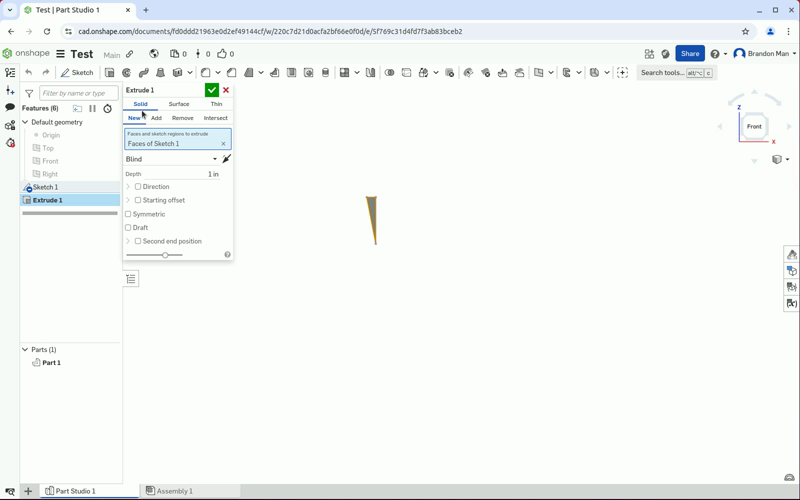
mouse_move(137, 120)
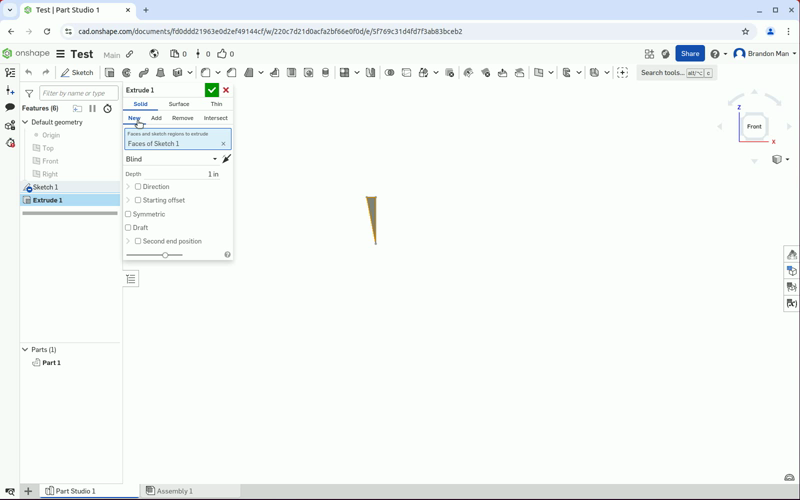
click(137, 120)
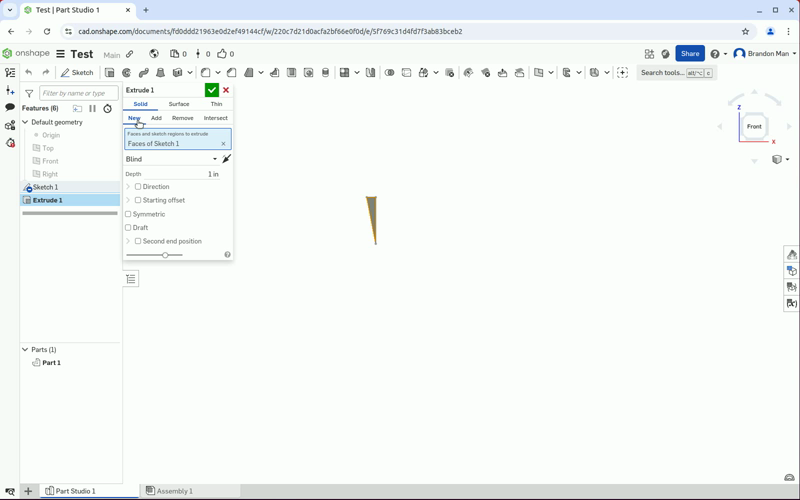
key(tab, 4)
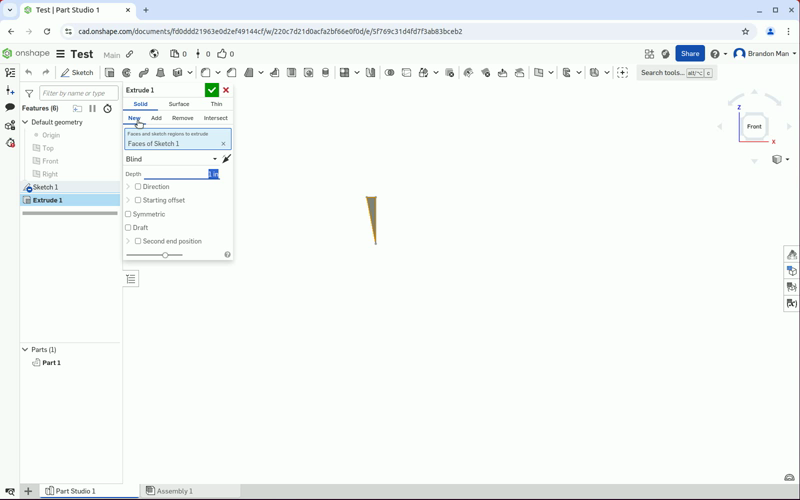
text(1.204)
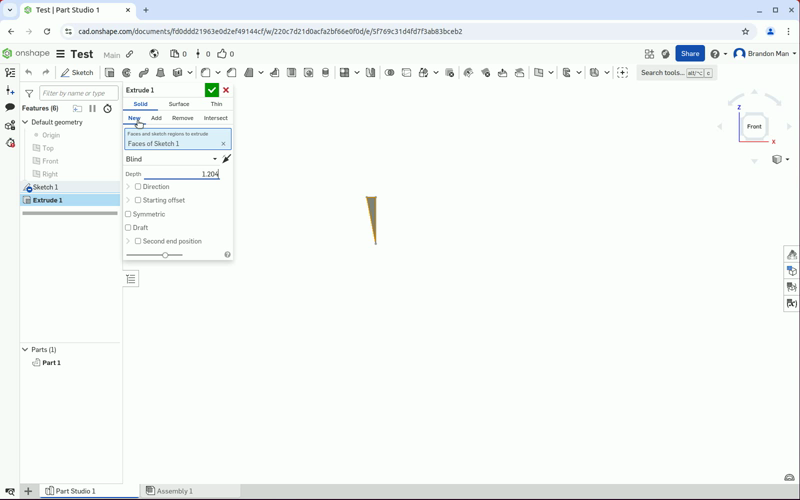
key(enter)
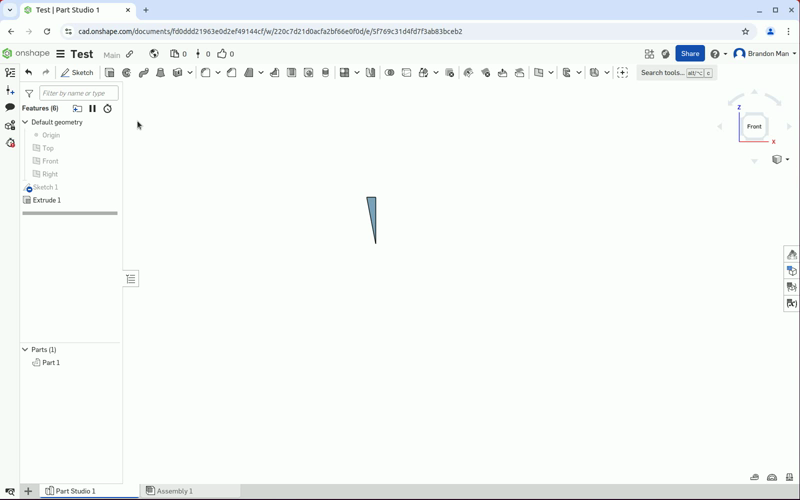
key(shift+h)
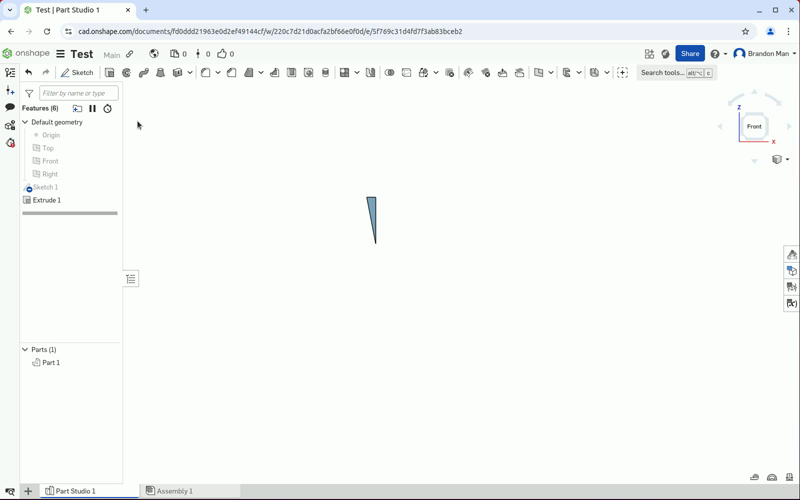
key(shift+h)
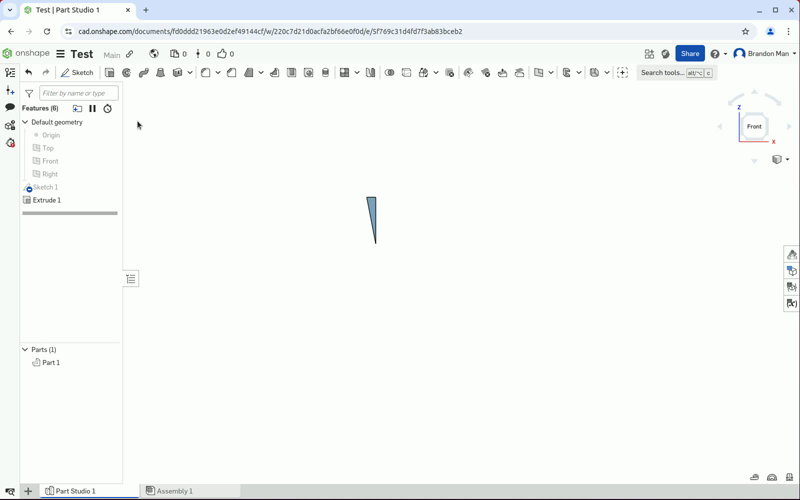
mouse_move(73, 189)
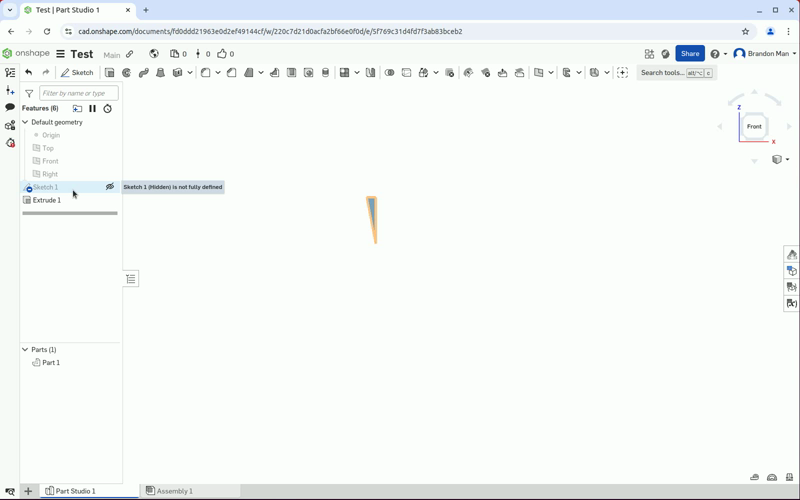
click(73, 189)
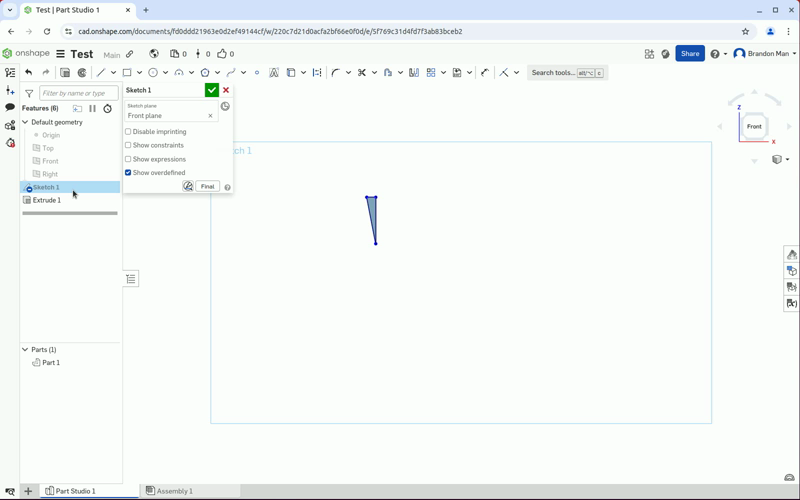
mouse_move(229, 92)
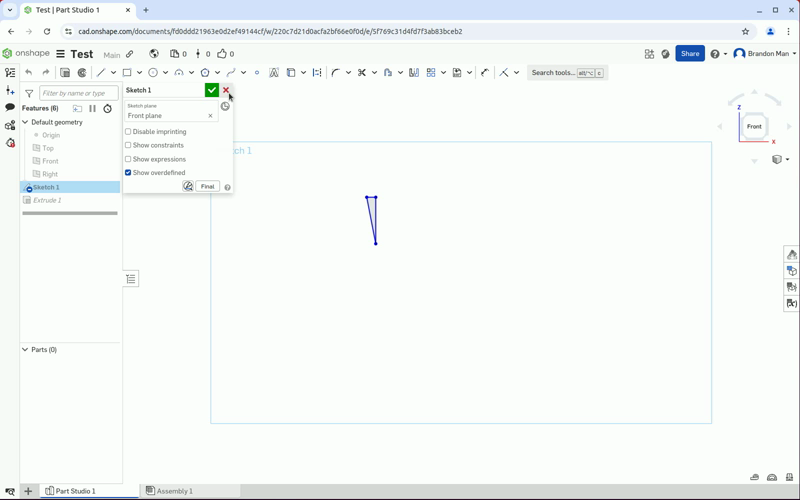
click(229, 92)
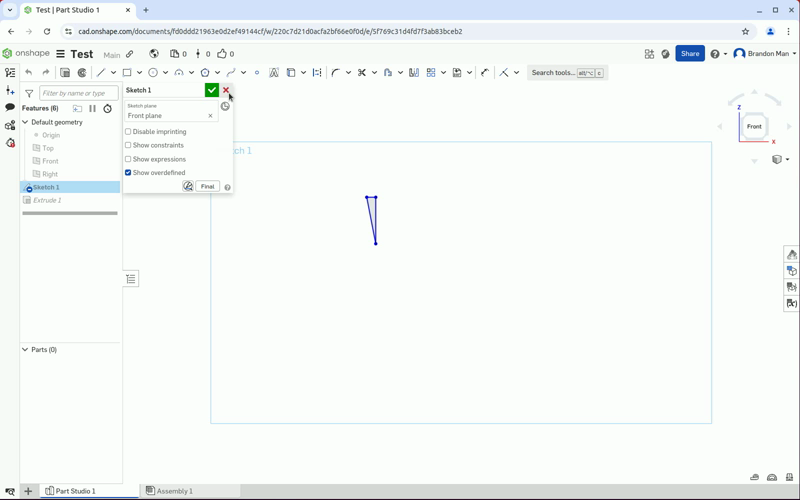
key(shift+s)
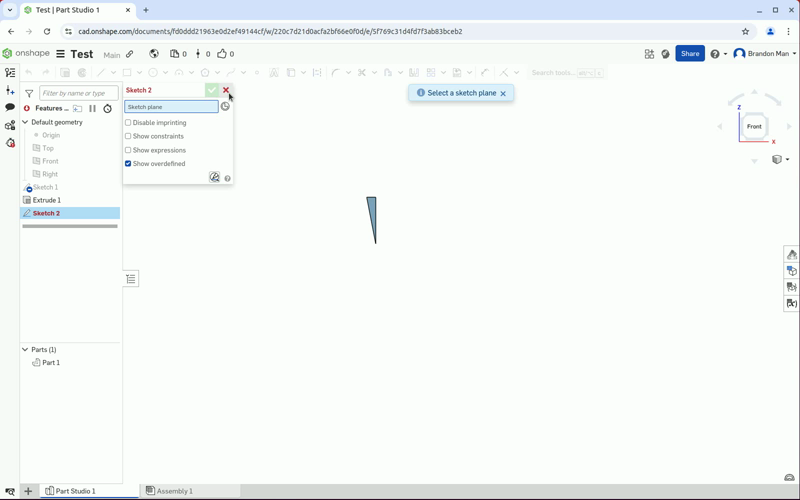
mouse_move(73, 163)
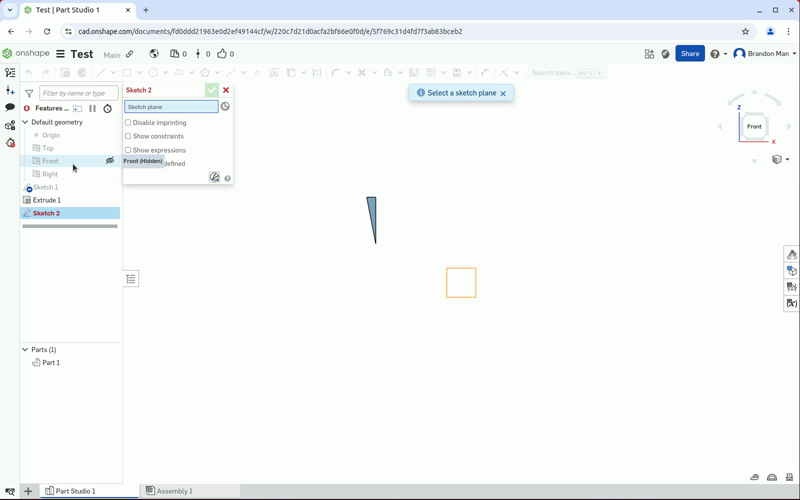
click(73, 163)
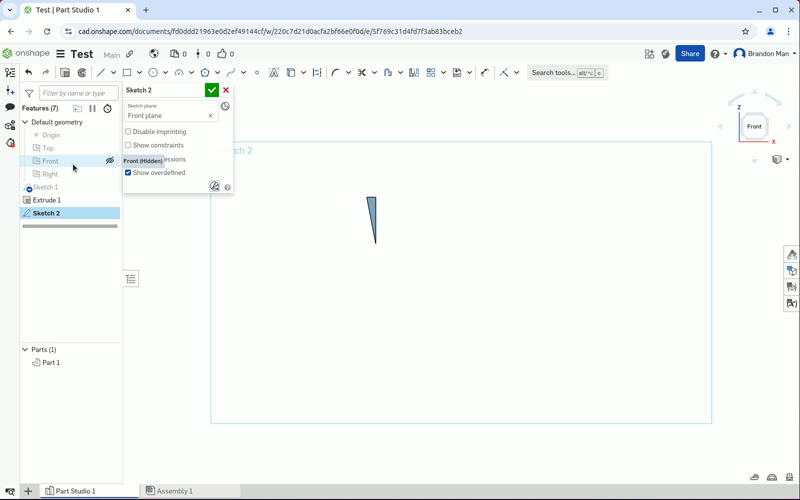
mouse_move(73, 352)
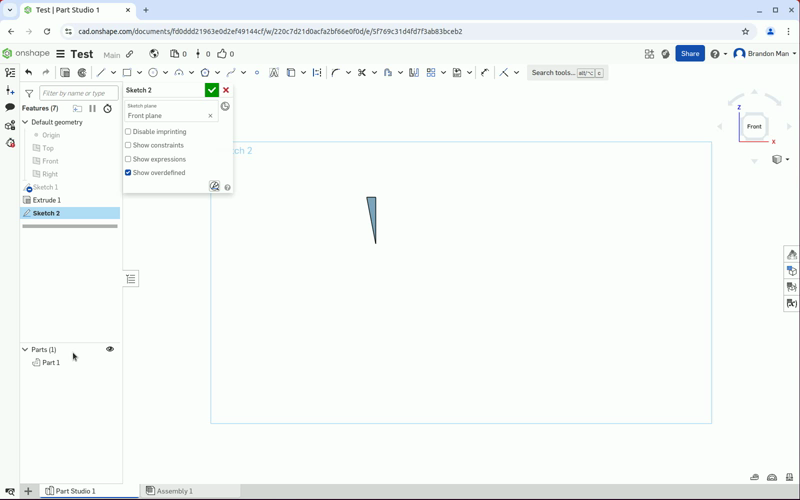
key(y)
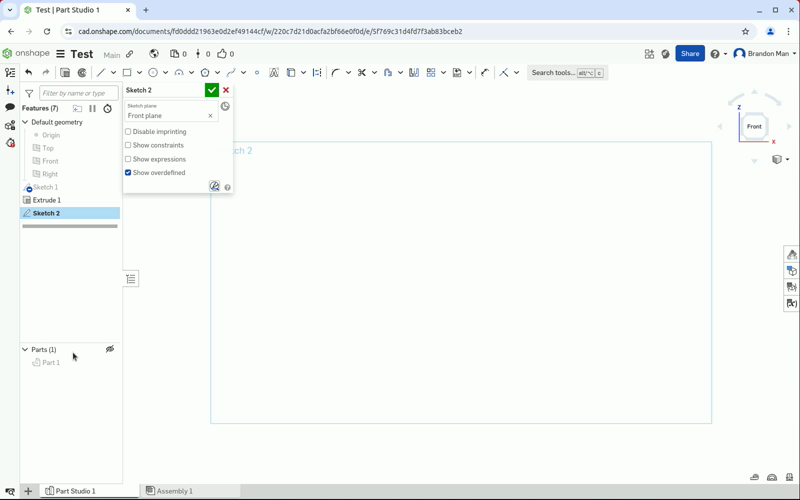
key(l)
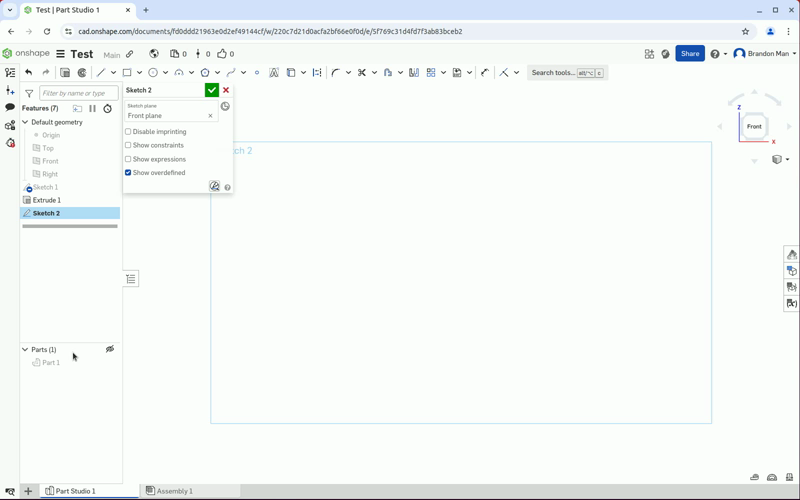
key_down(shift)
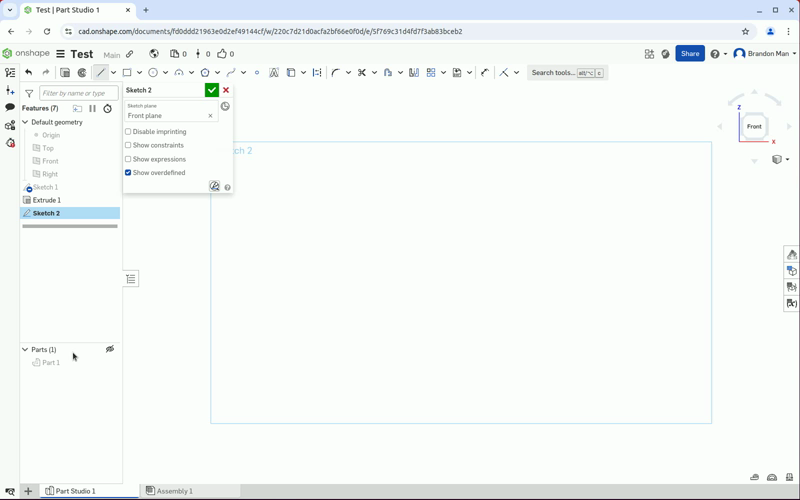
mouse_move(375, 282)
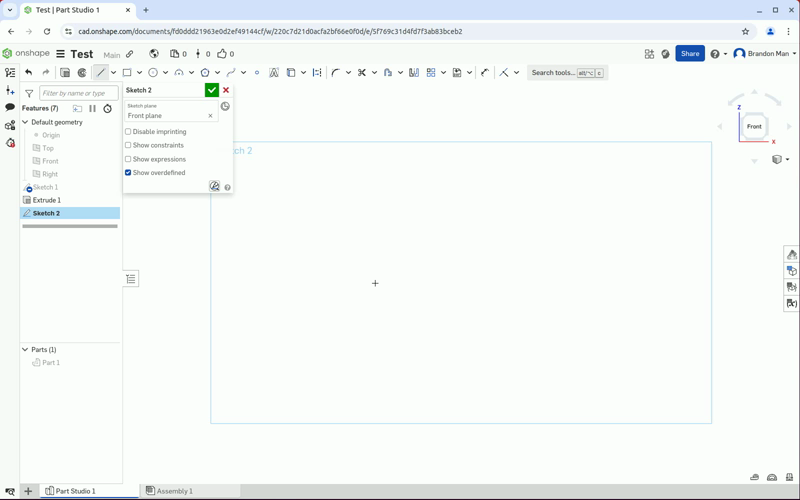
click(375, 282)
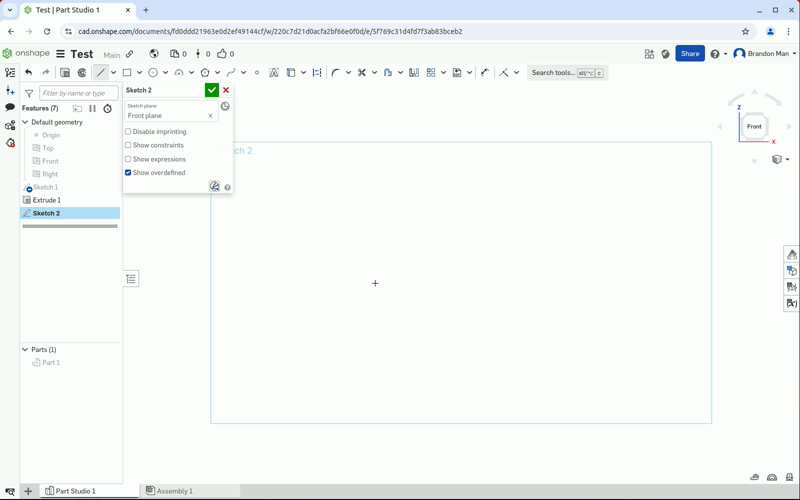
key_up(shift)
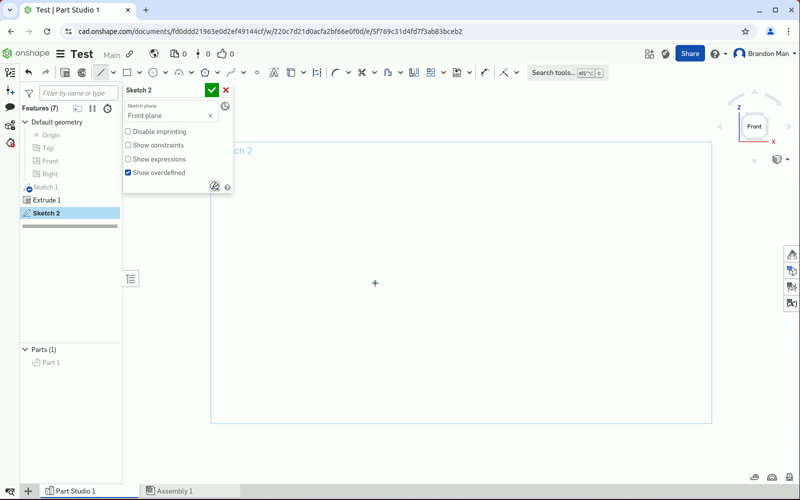
key_down(shift)
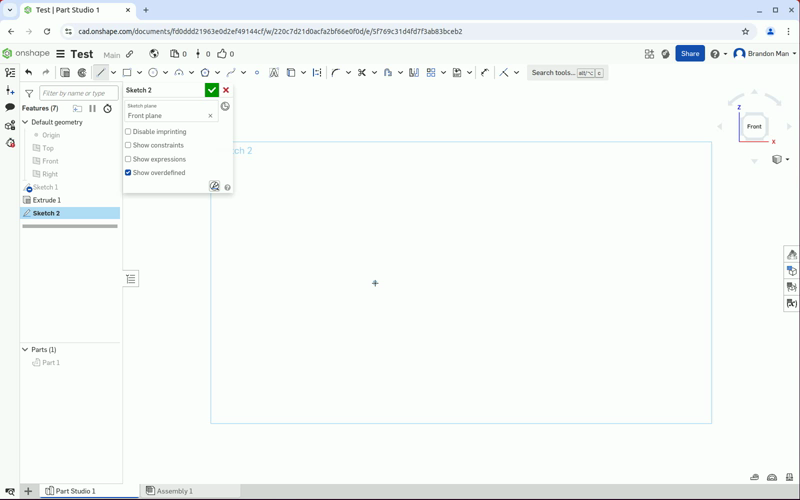
mouse_move(461, 282)
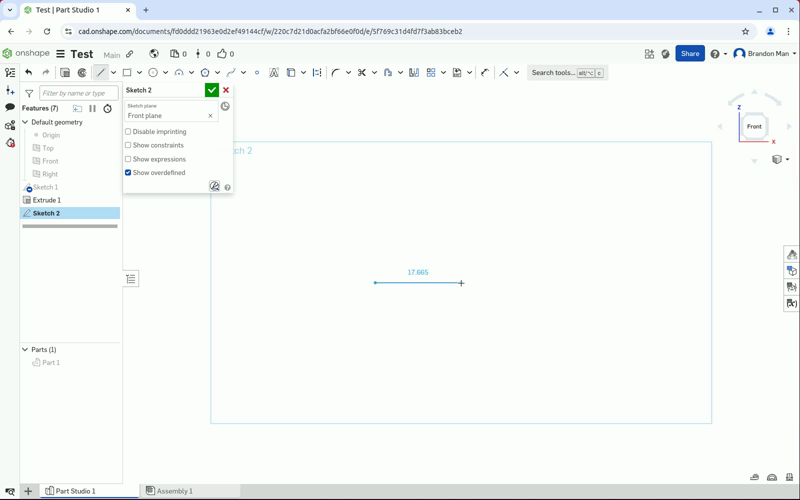
click(461, 282)
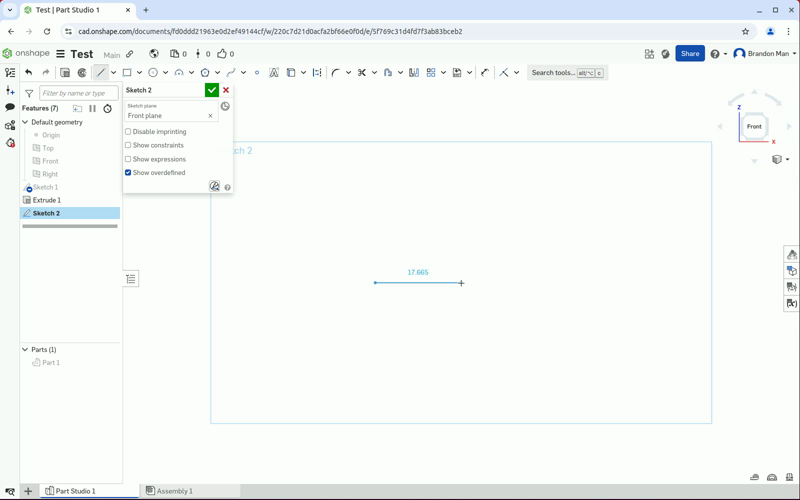
key_up(shift)
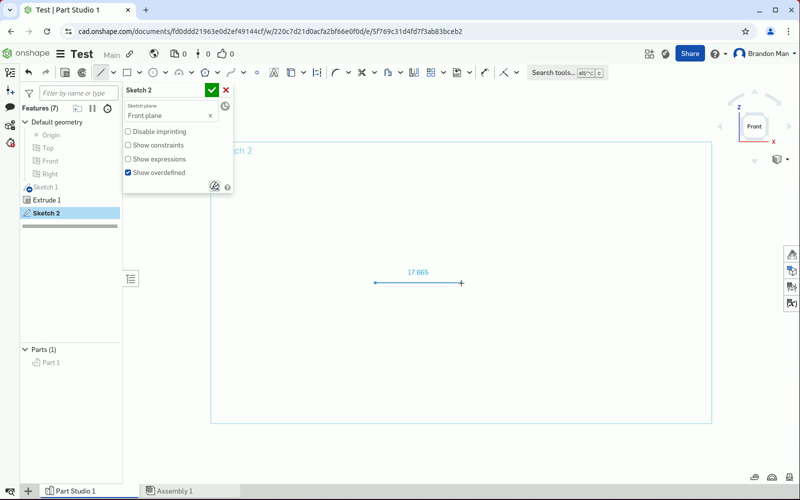
key_down(shift)
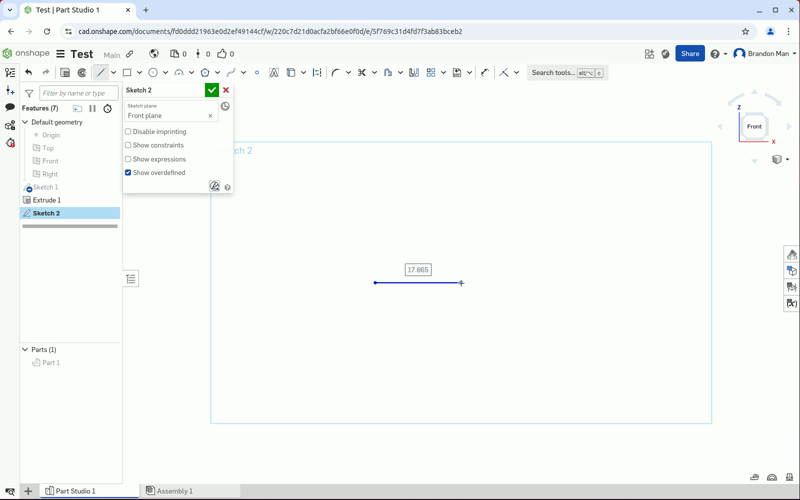
mouse_move(461, 197)
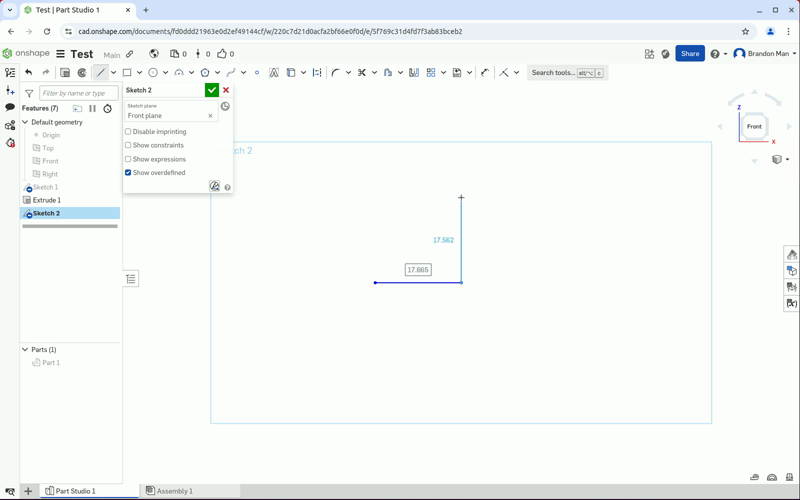
click(461, 197)
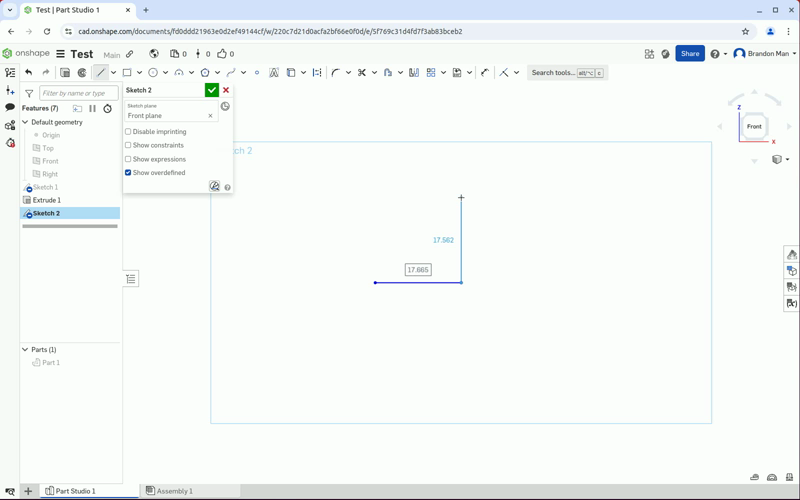
key_up(shift)
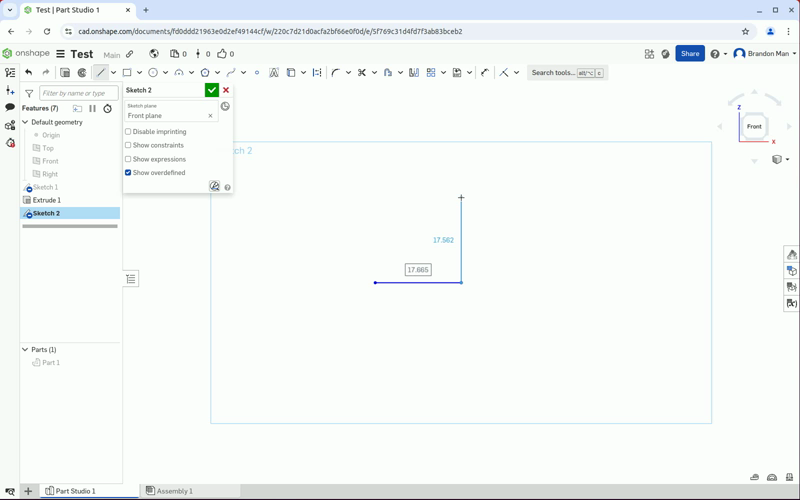
key_down(shift)
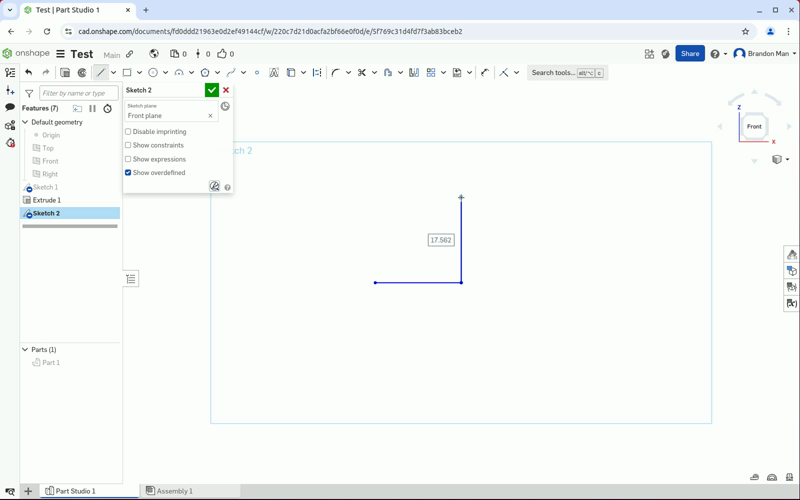
mouse_move(375, 197)
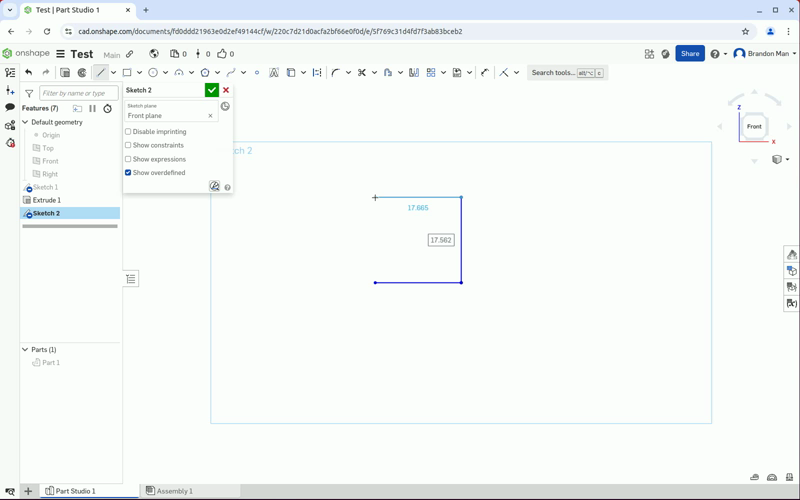
click(375, 197)
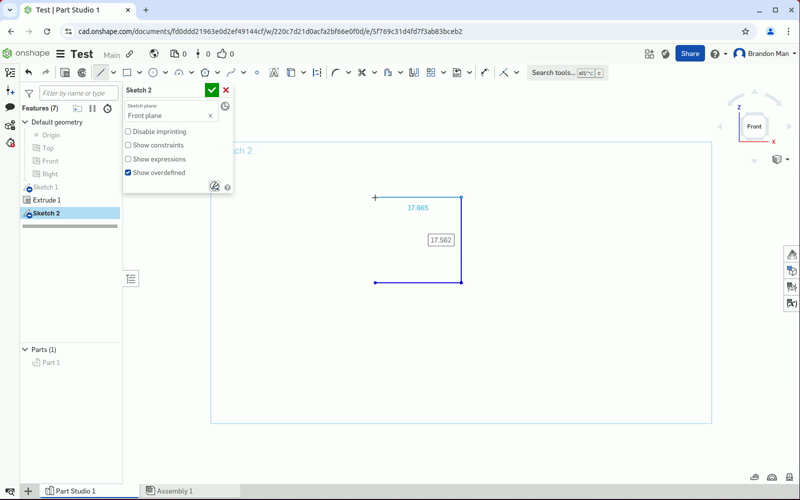
key_up(shift)
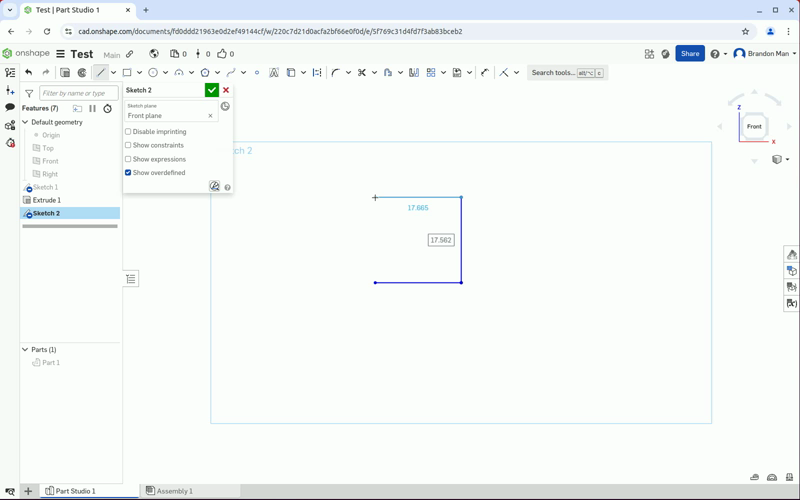
key_down(shift)
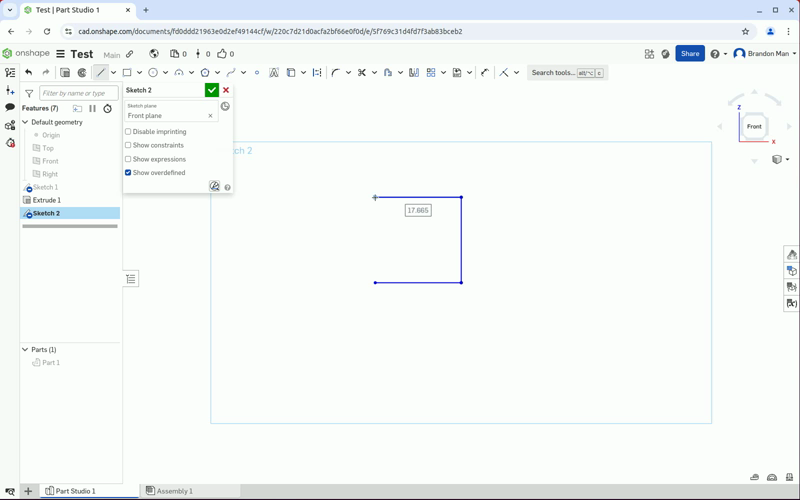
mouse_move(405, 197)
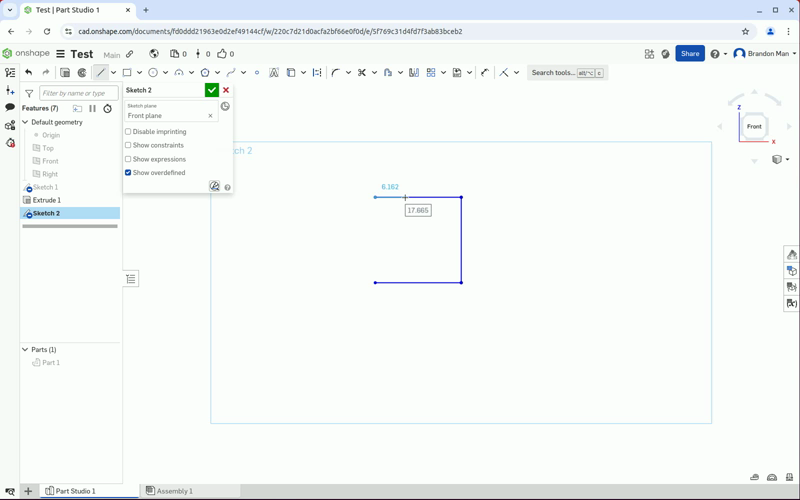
mouse_move(375, 243)
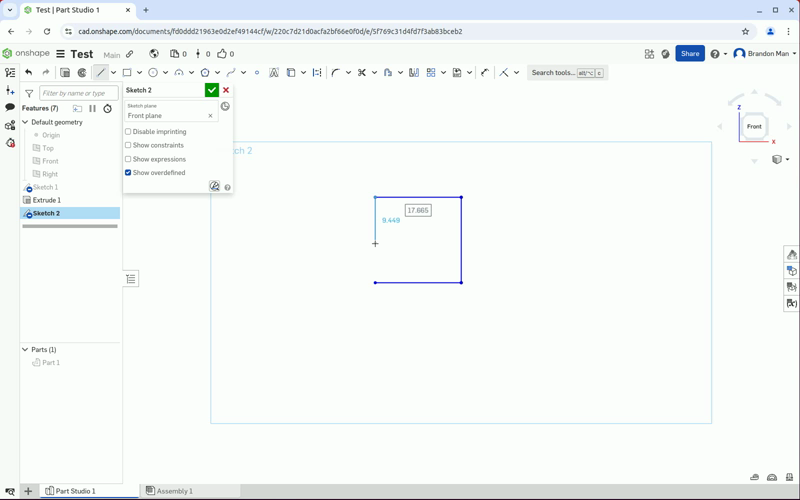
click(375, 243)
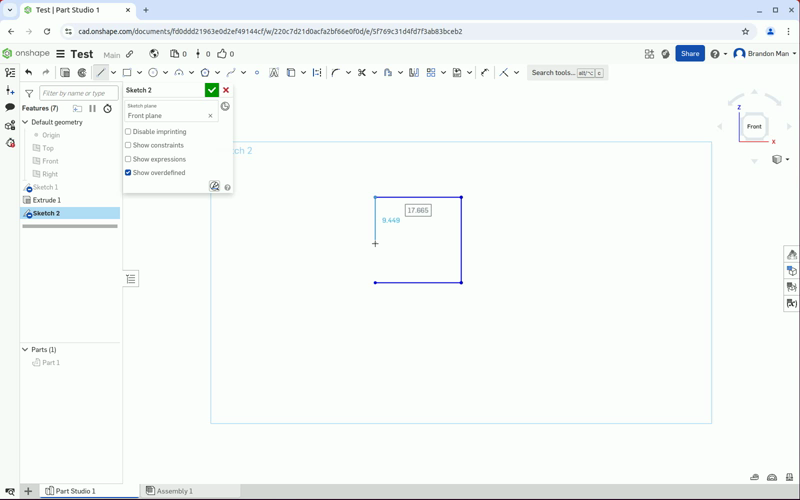
key_up(shift)
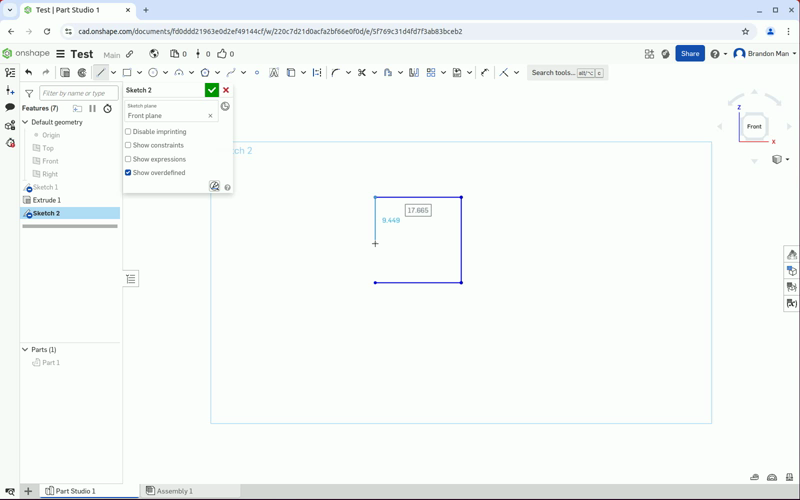
mouse_move(405, 243)
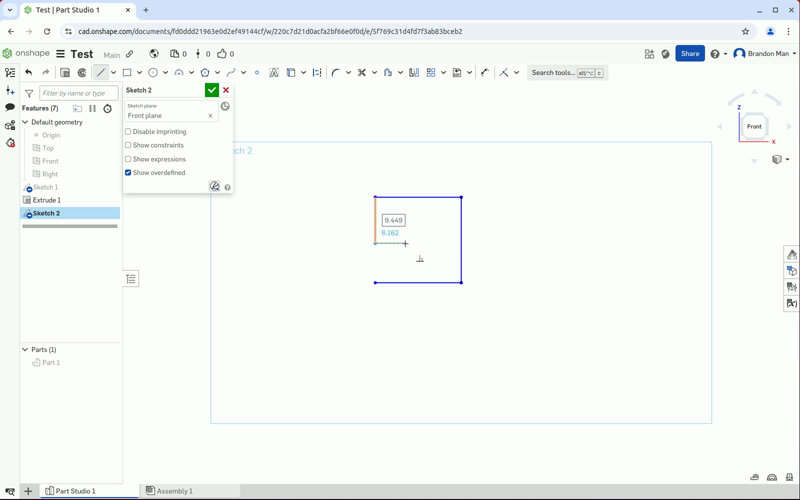
key_down(shift)
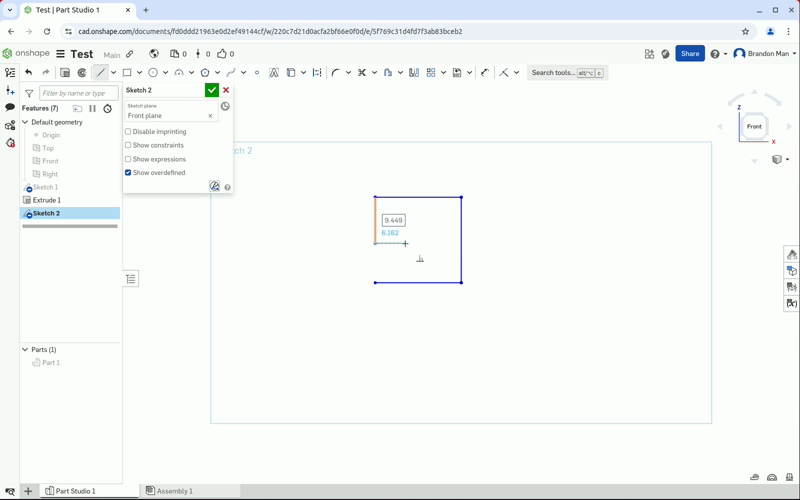
mouse_move(375, 282)
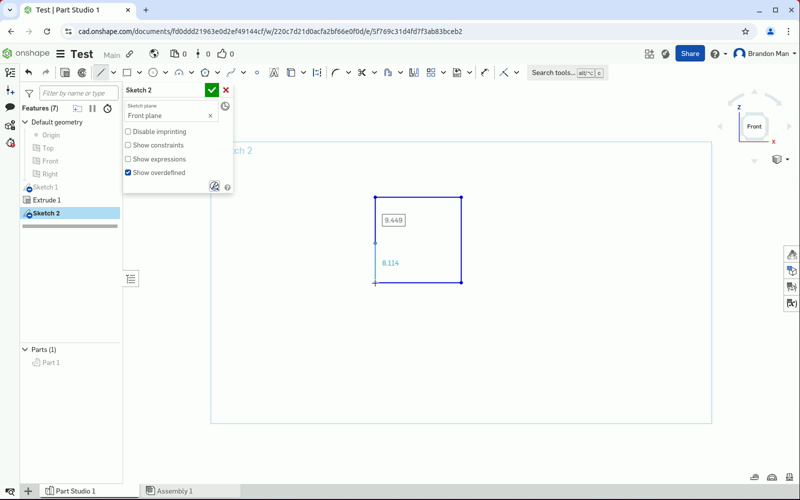
key_up(shift)
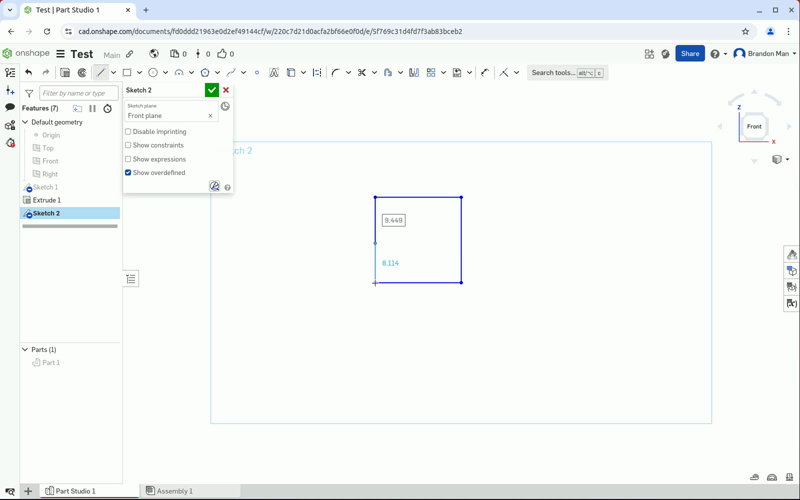
click(375, 282)
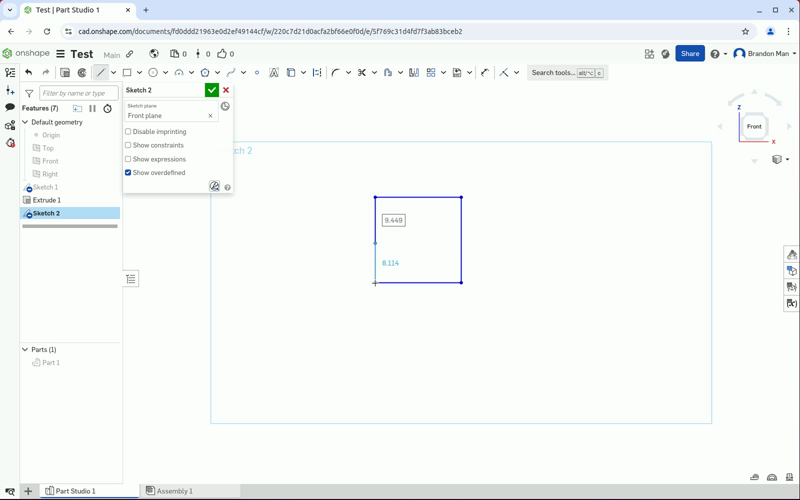
key(esc)
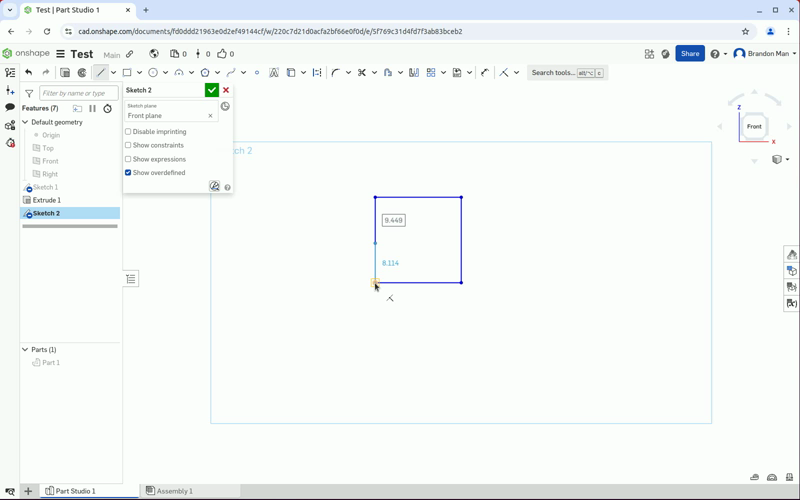
mouse_move(408, 261)
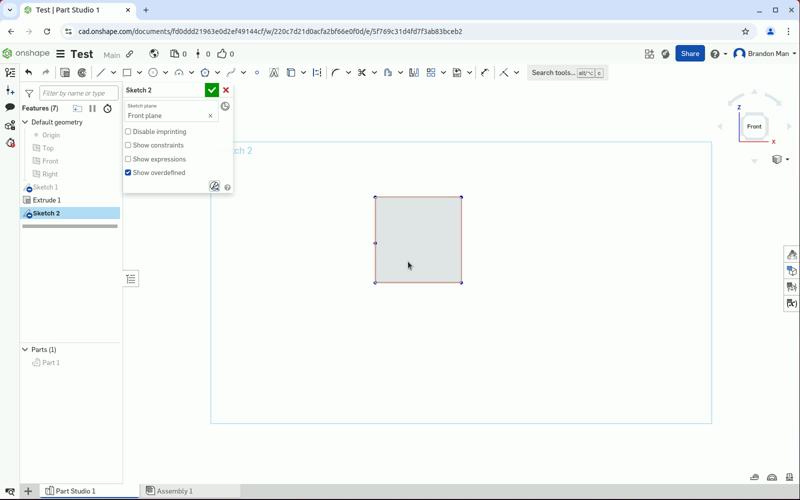
click(408, 261)
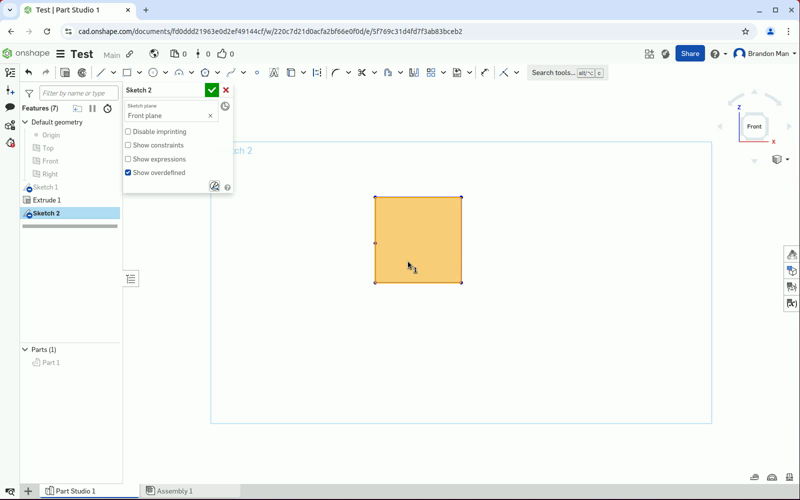
mouse_move(73, 352)
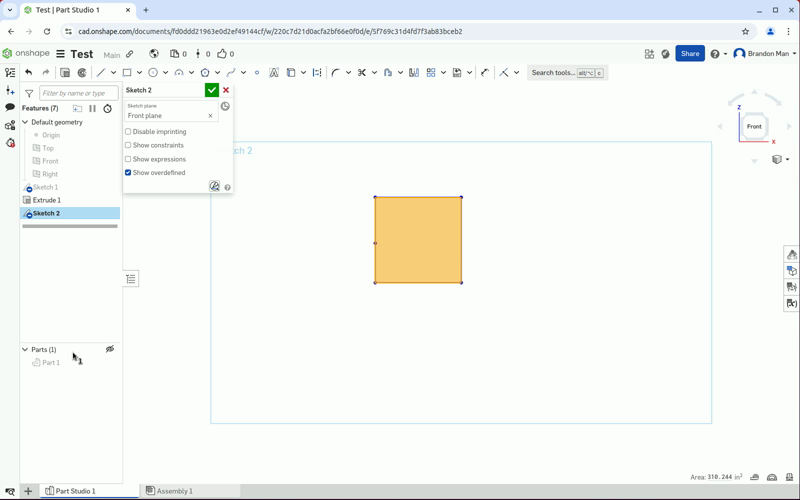
key(shift+y)
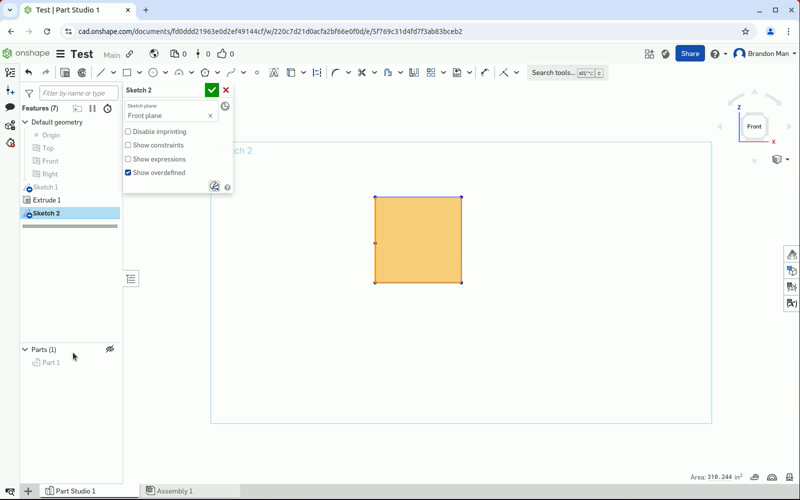
key(shift+e)
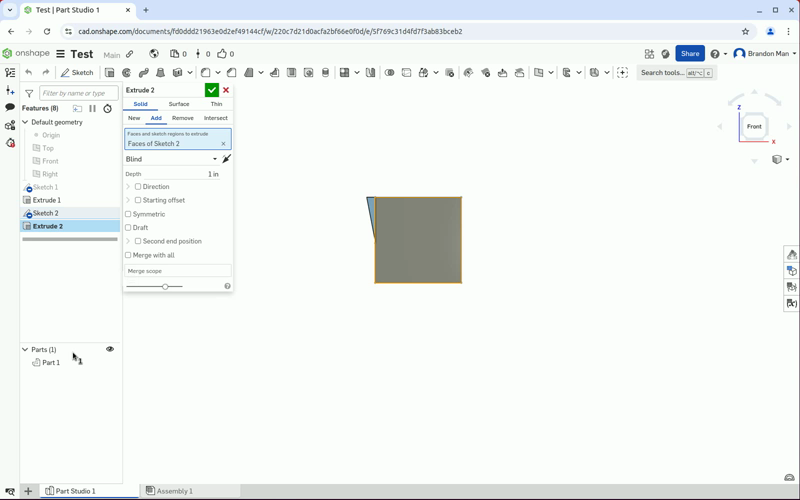
mouse_move(143, 106)
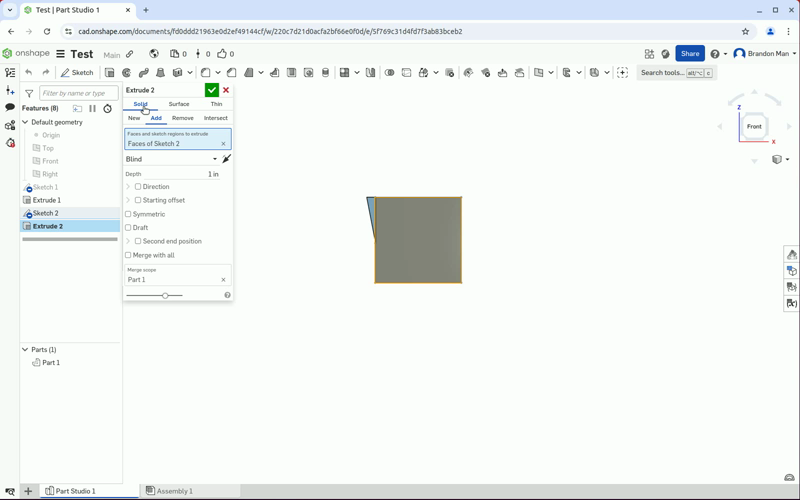
click(143, 106)
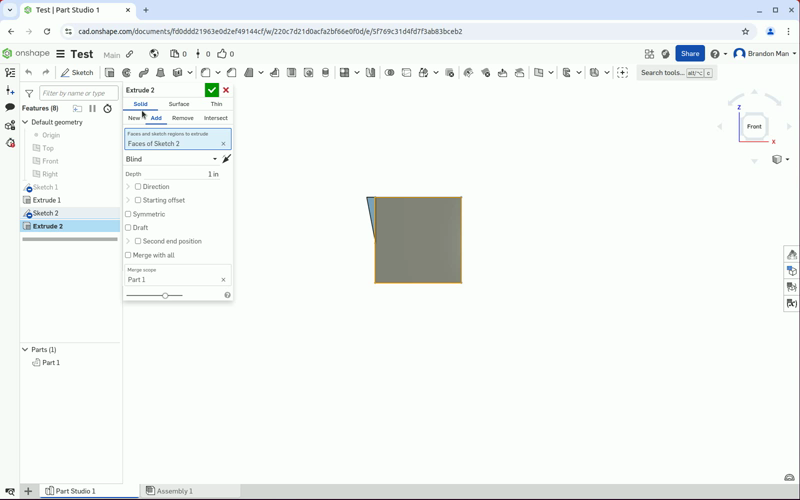
mouse_move(137, 120)
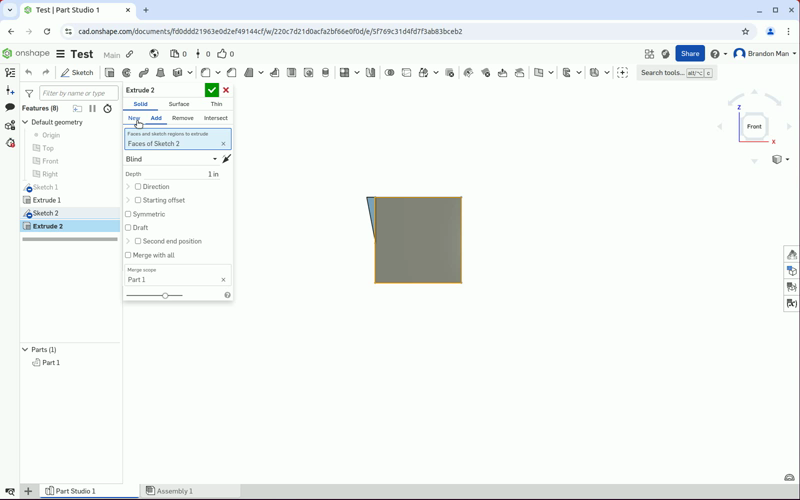
click(137, 120)
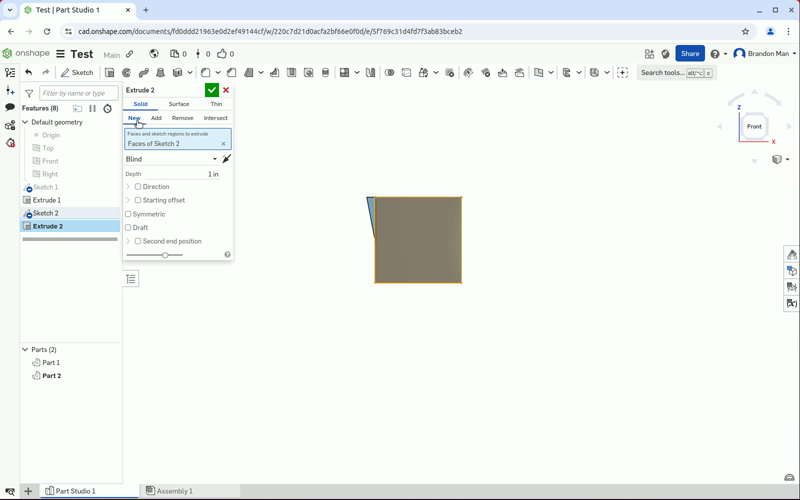
key(tab, 4)
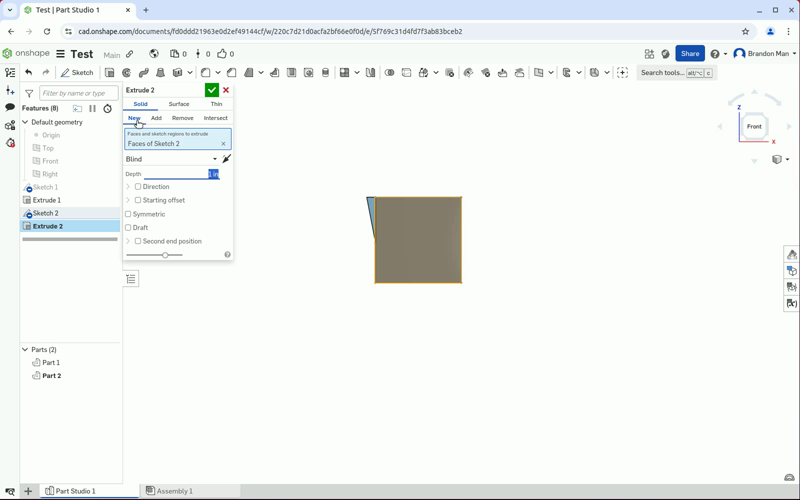
text(1.204)
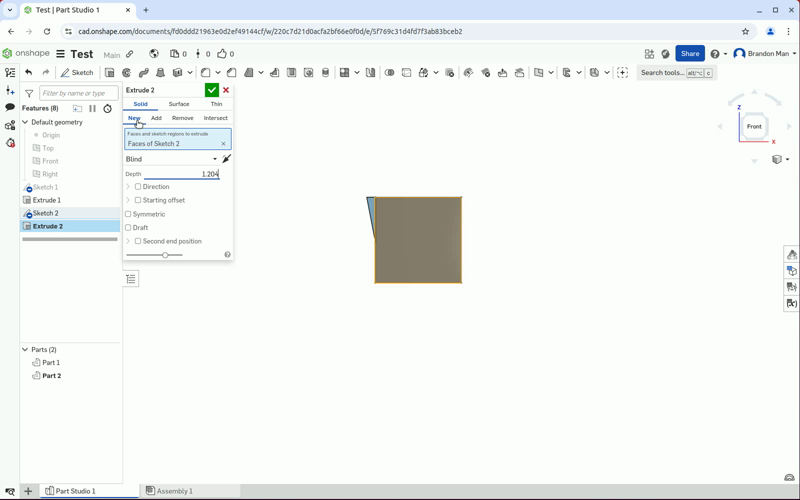
key(enter)
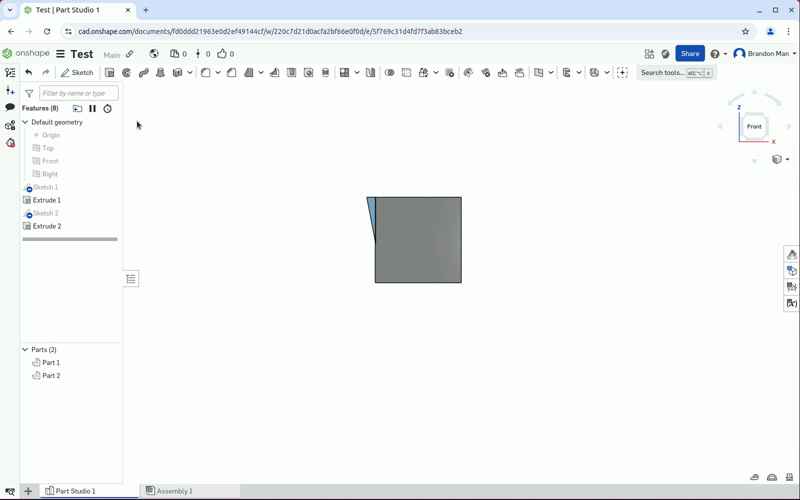
key(shift+h)
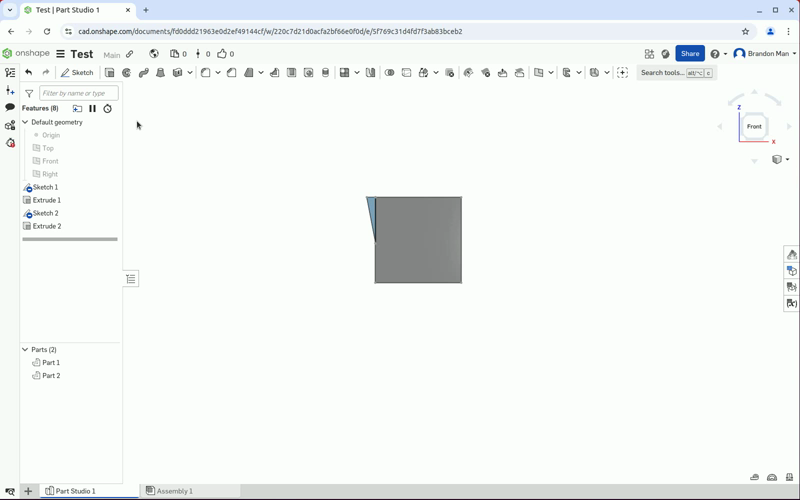
key(shift+h)
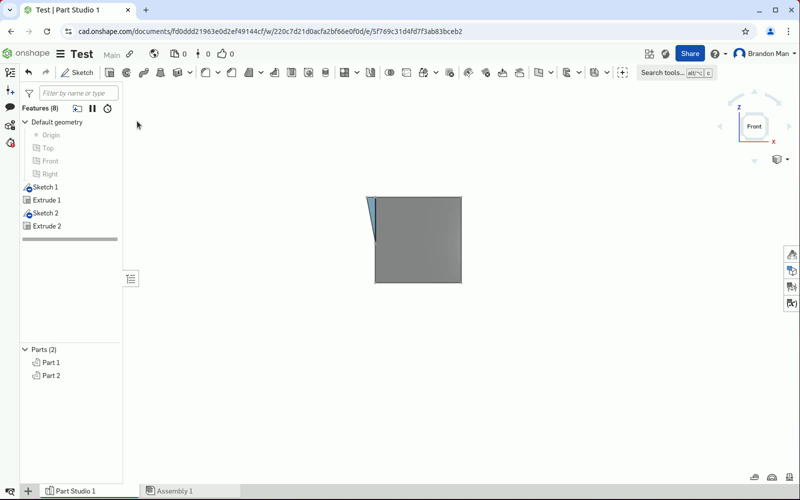
key(shift+7)
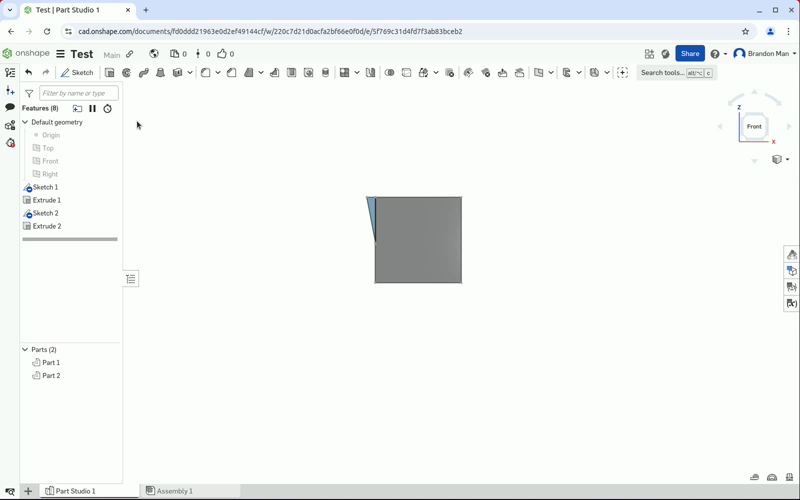
key(left, 2)
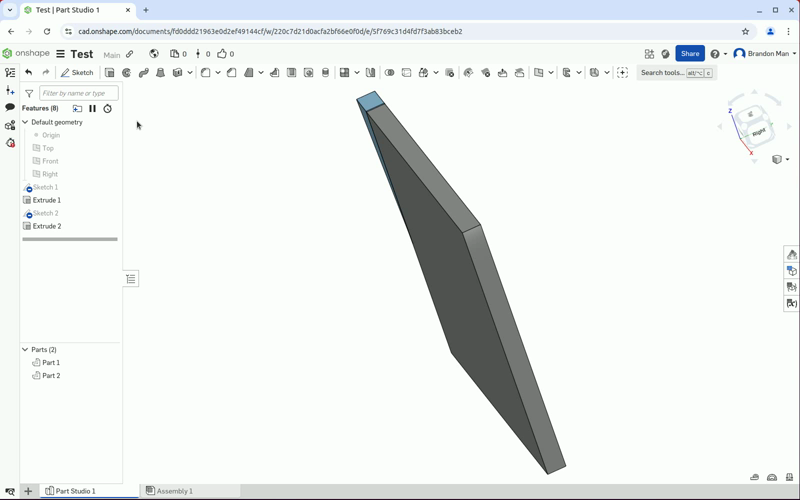
key(down, 2)
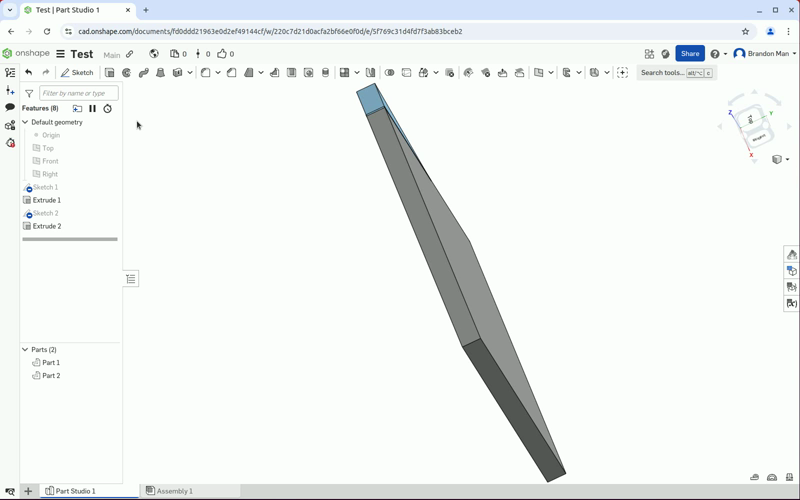
key(up, 2)
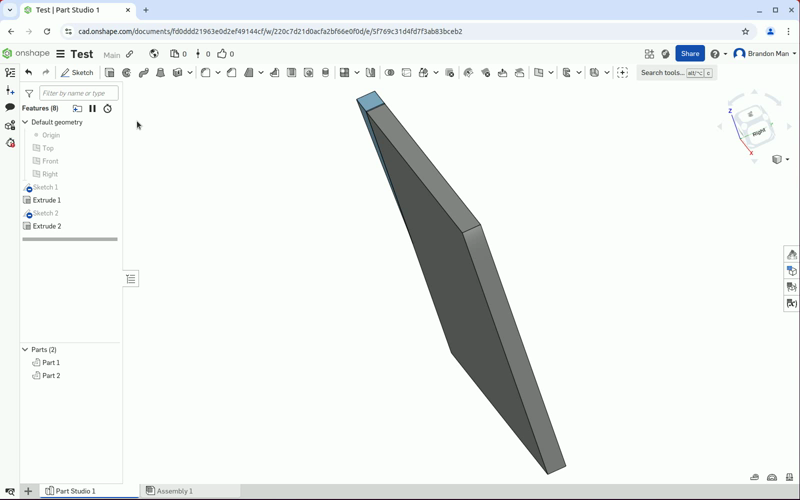
key(right, 2)
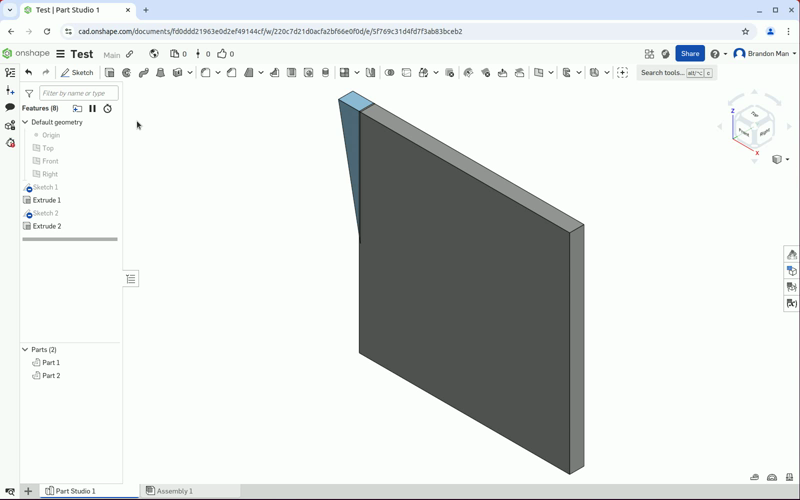
mouse_move(73, 189)
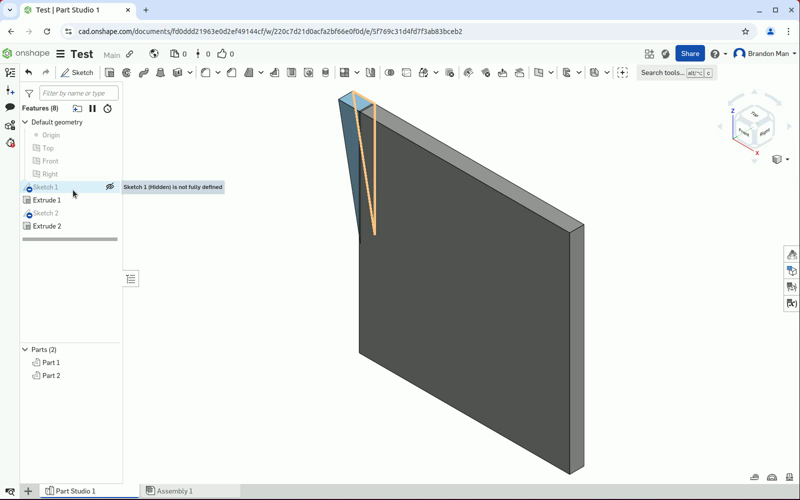
click(73, 189)